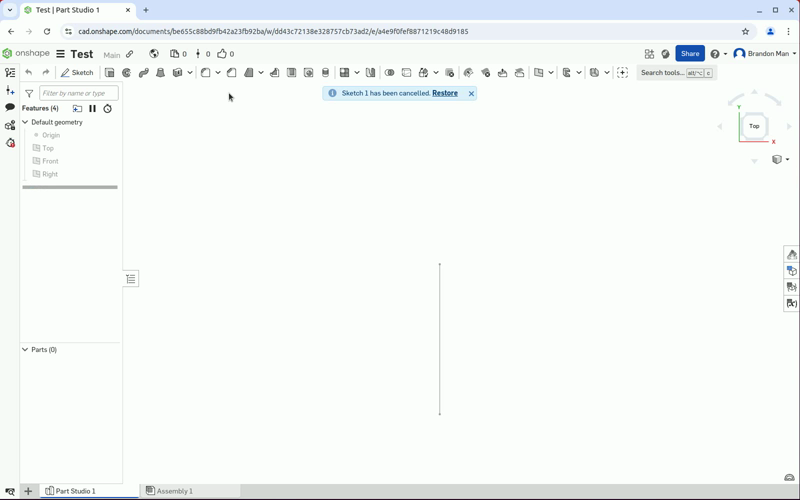
key(shift+h)
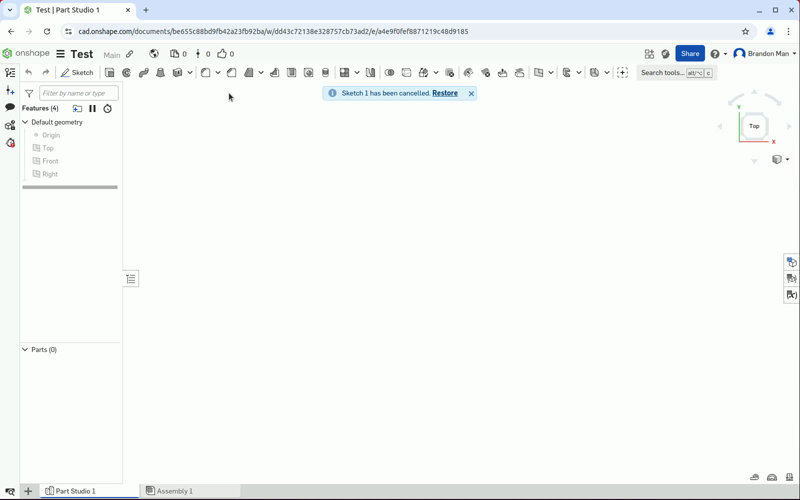
mouse_move(73, 352)
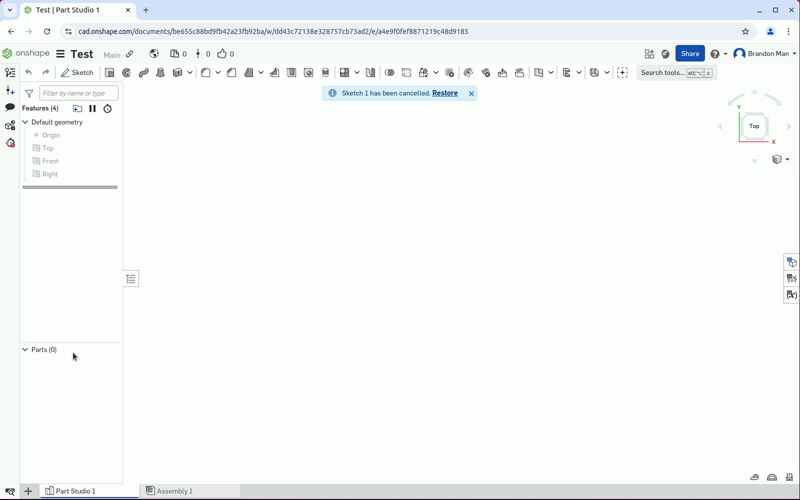
key(y)
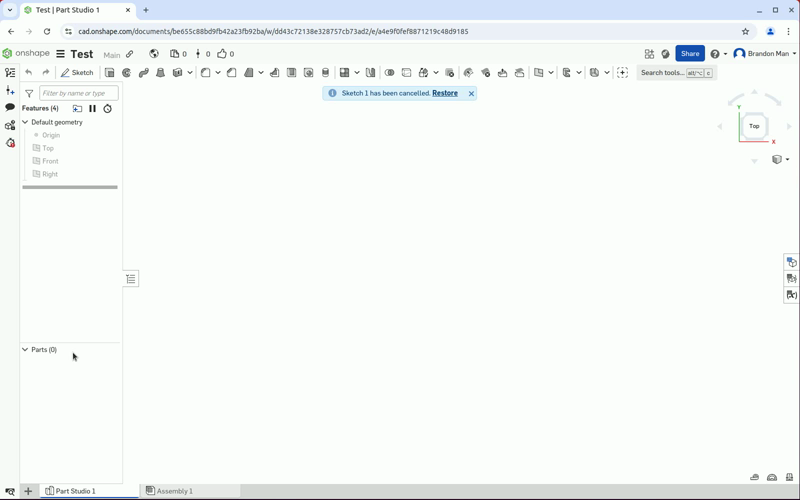
key(shift+p)
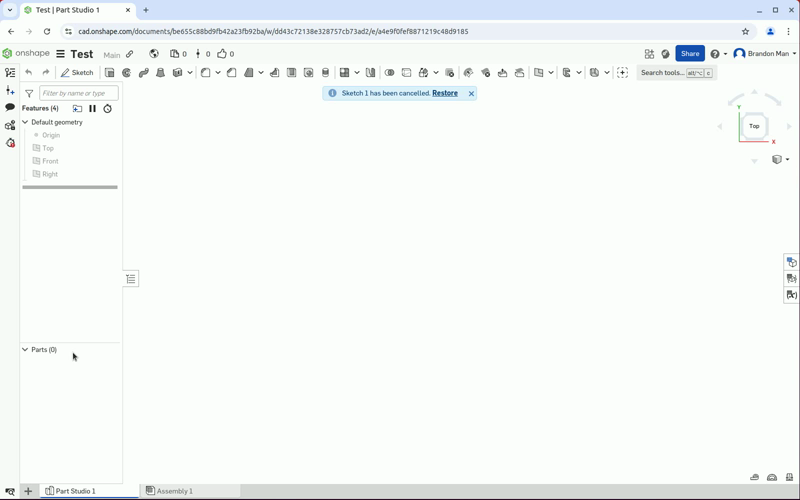
key(space)
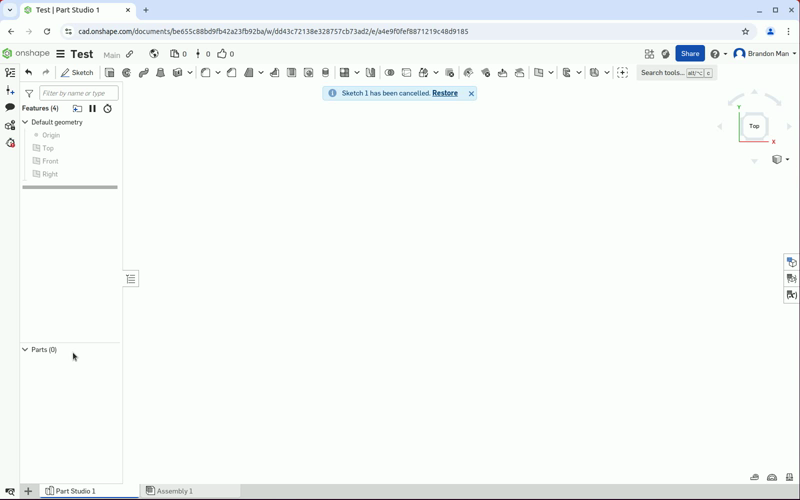
key_down(shift)
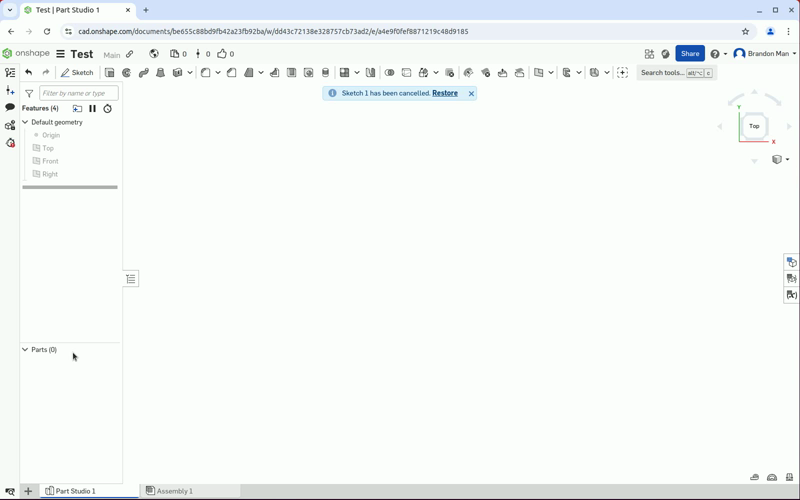
key(up)
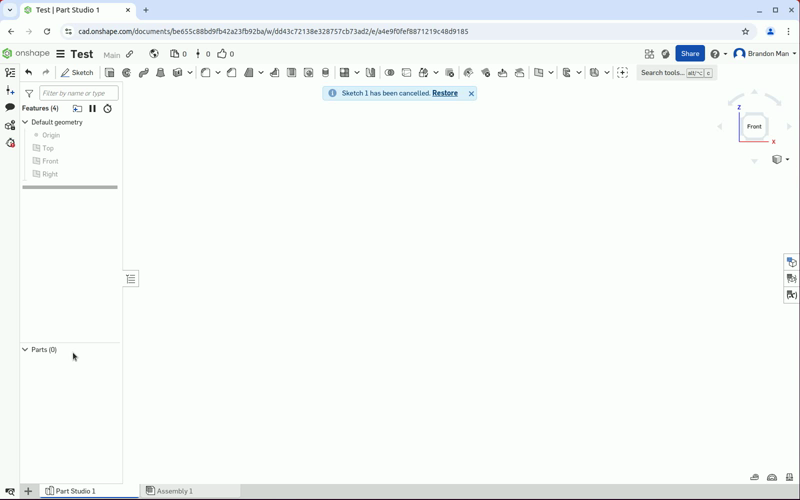
key_up(shift)
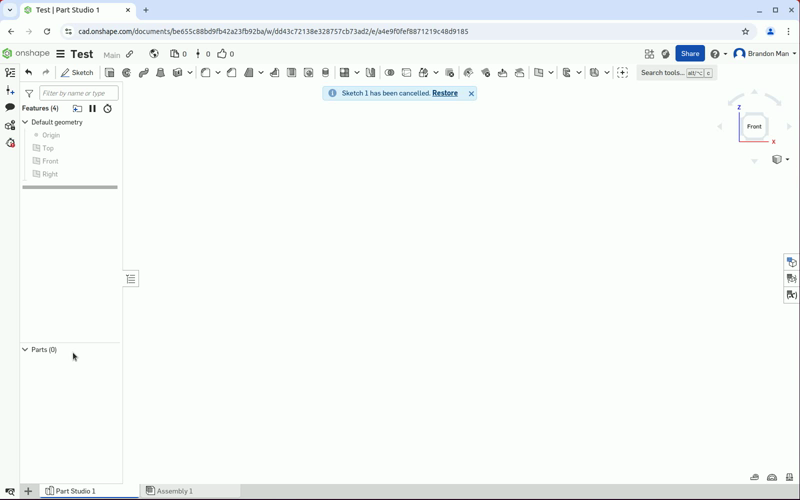
mouse_move(73, 352)
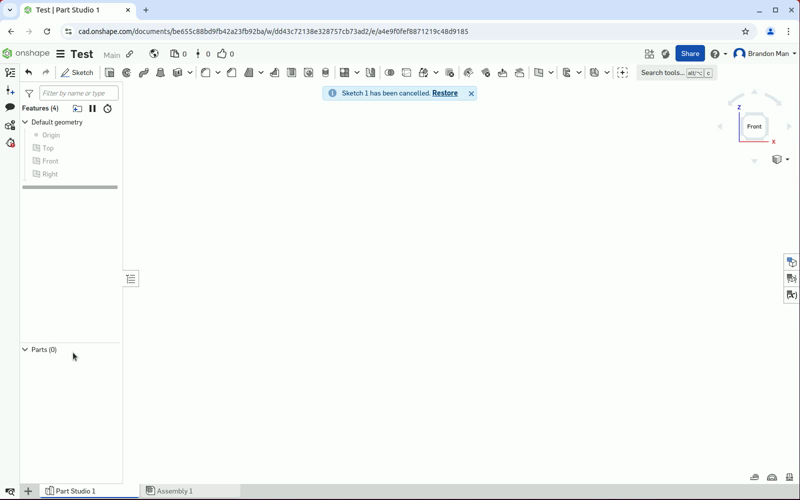
key(shift+y)
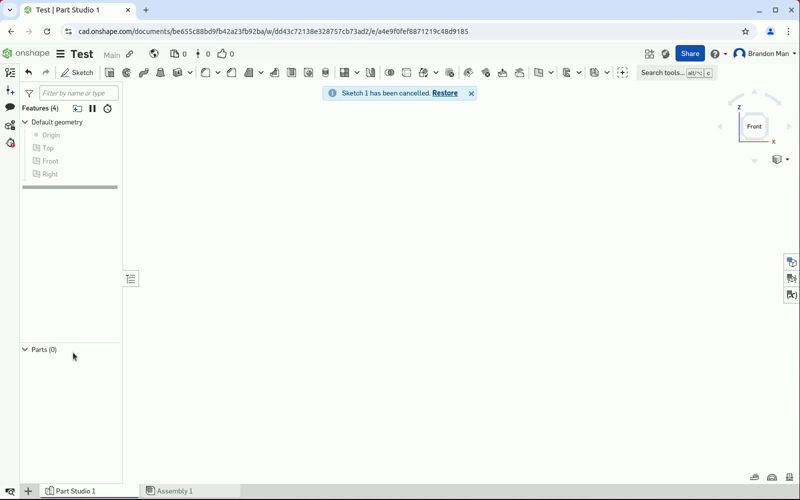
key(shift+s)
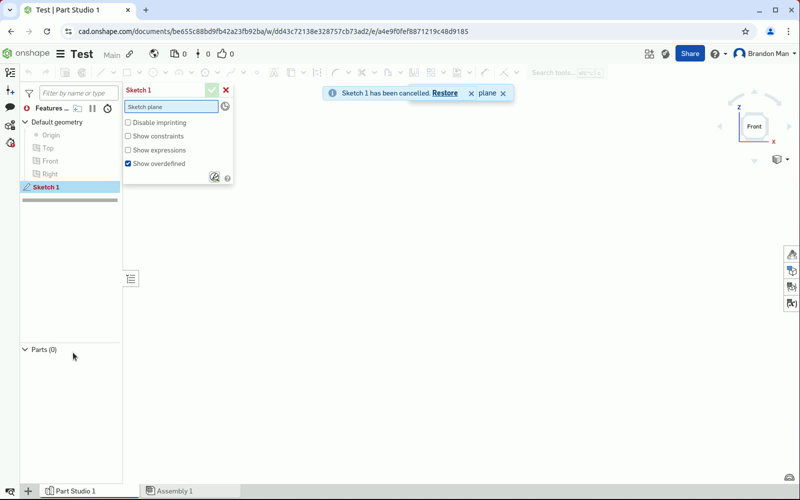
mouse_move(73, 163)
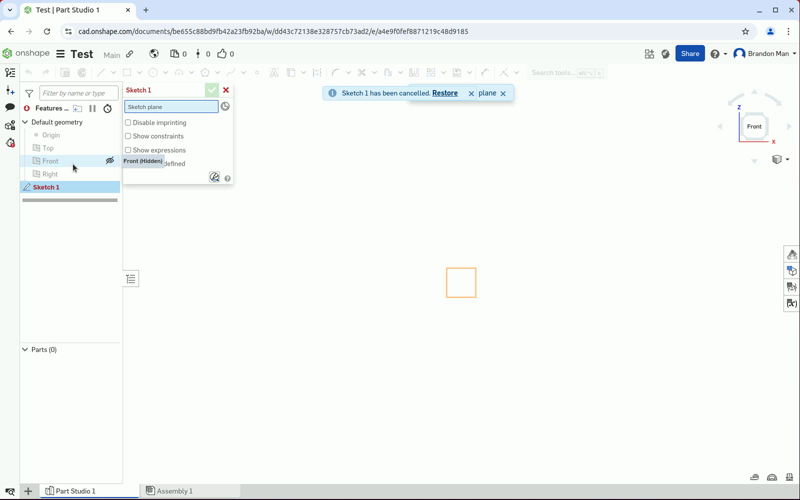
click(73, 163)
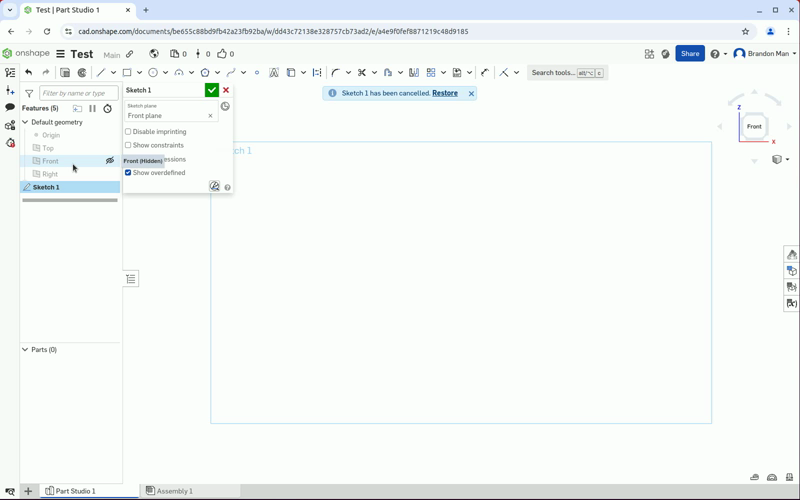
mouse_move(73, 352)
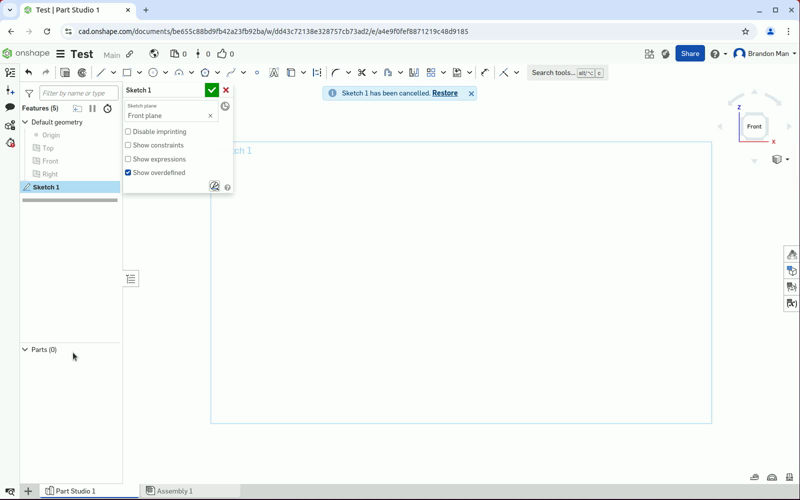
key(y)
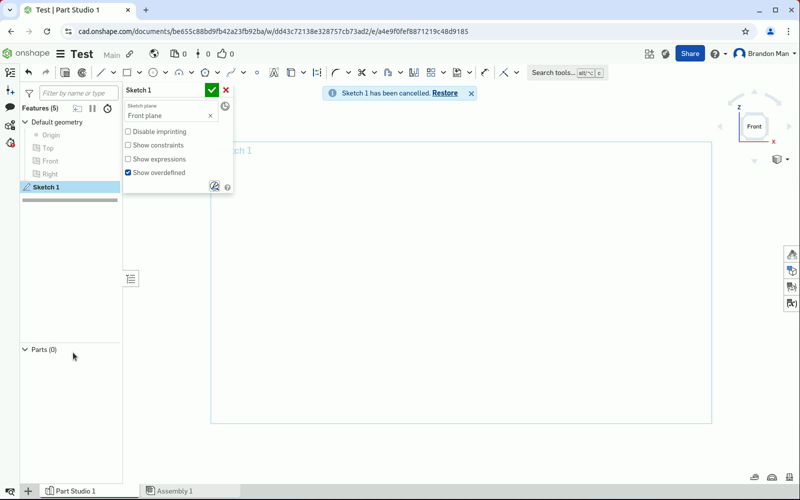
key(c)
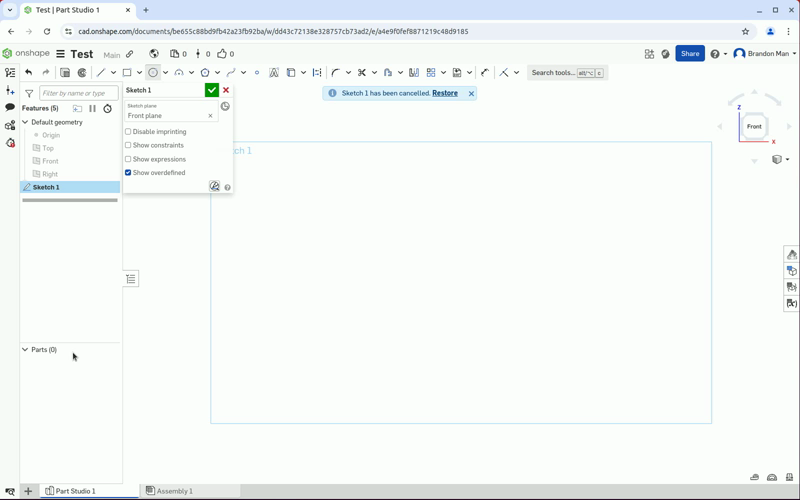
key_down(shift)
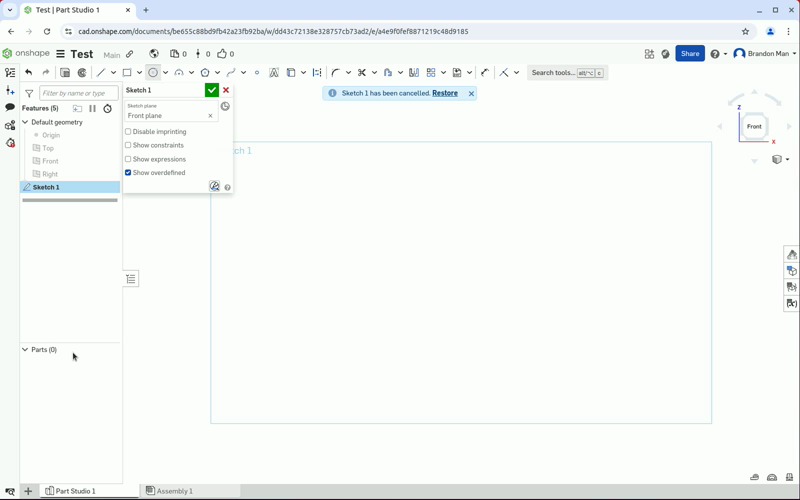
mouse_move(461, 282)
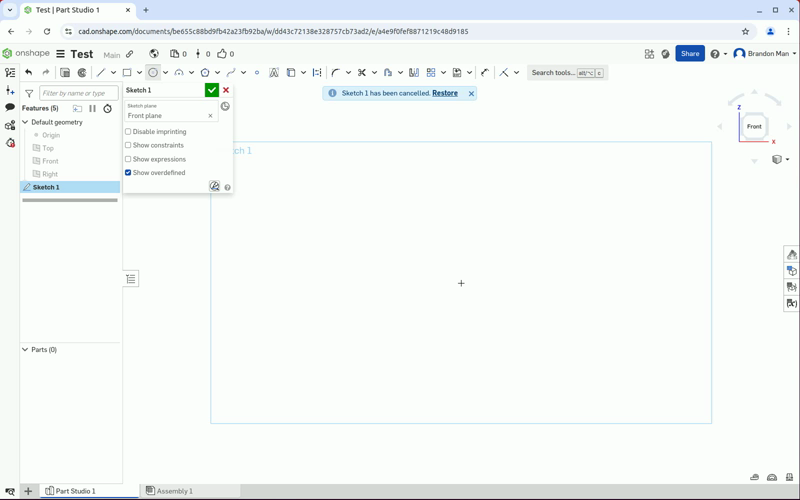
click(461, 282)
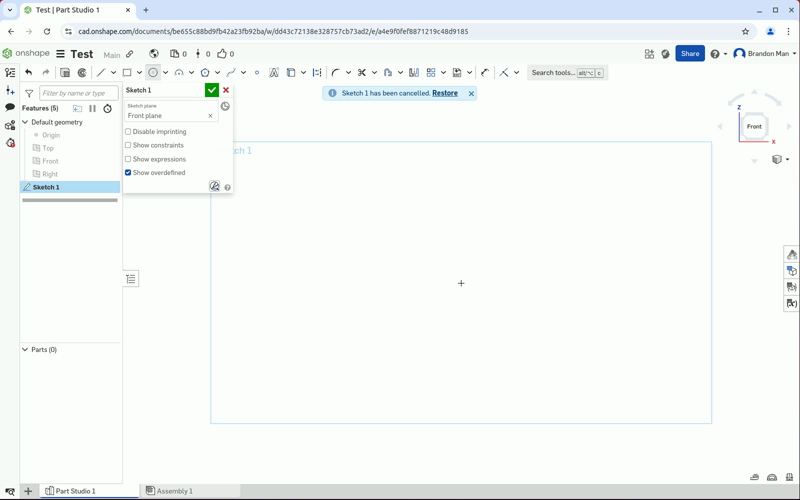
key_up(shift)
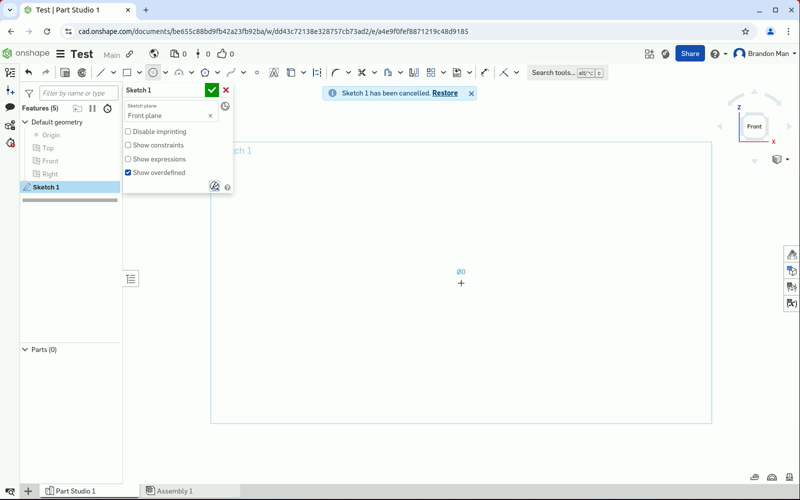
mouse_move(497, 282)
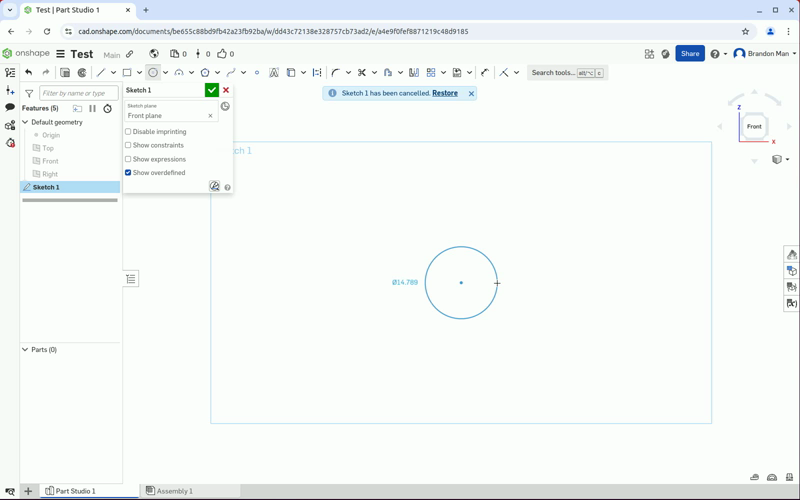
click(497, 282)
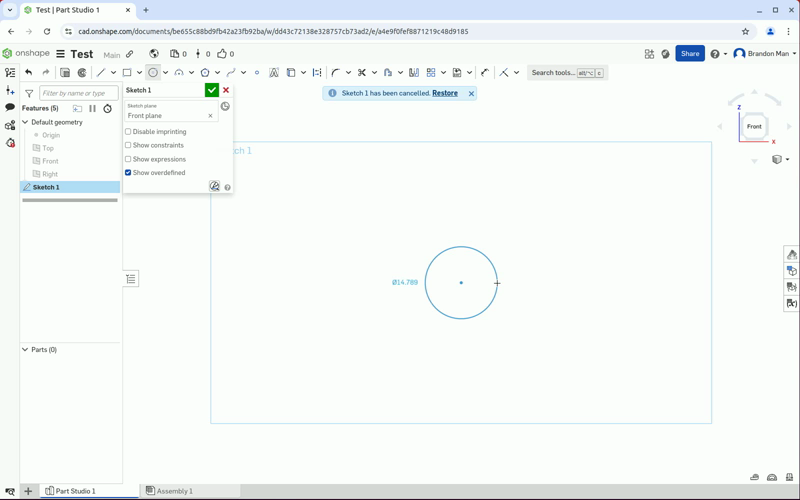
key(esc)
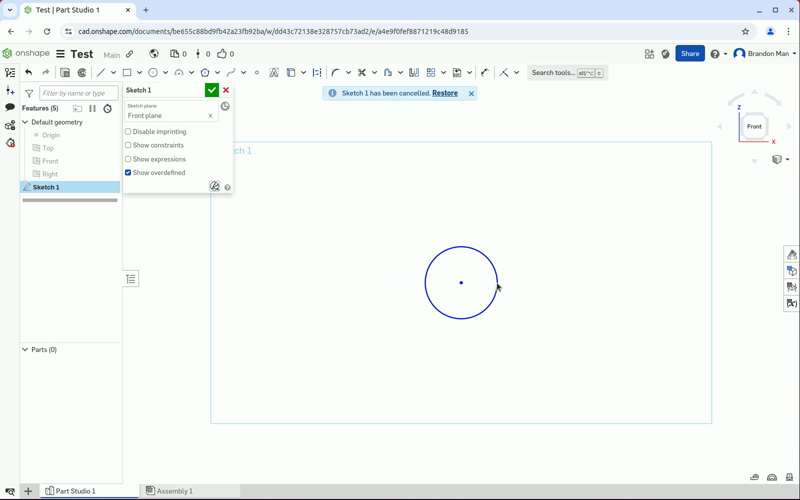
key(c)
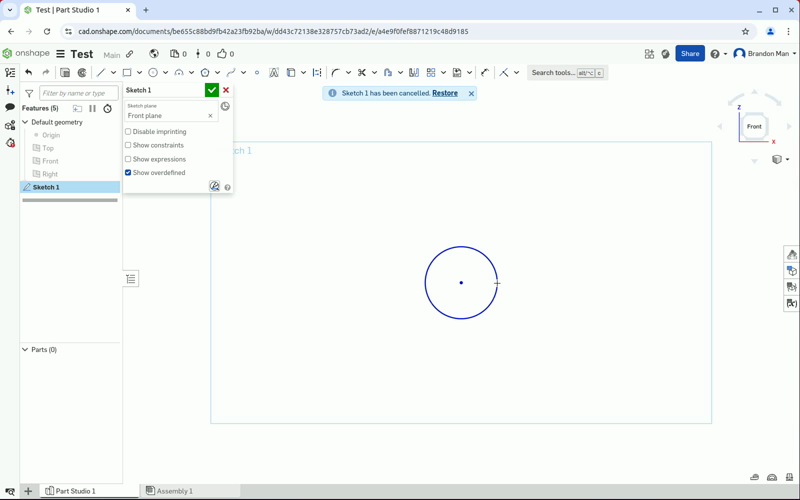
key_down(shift)
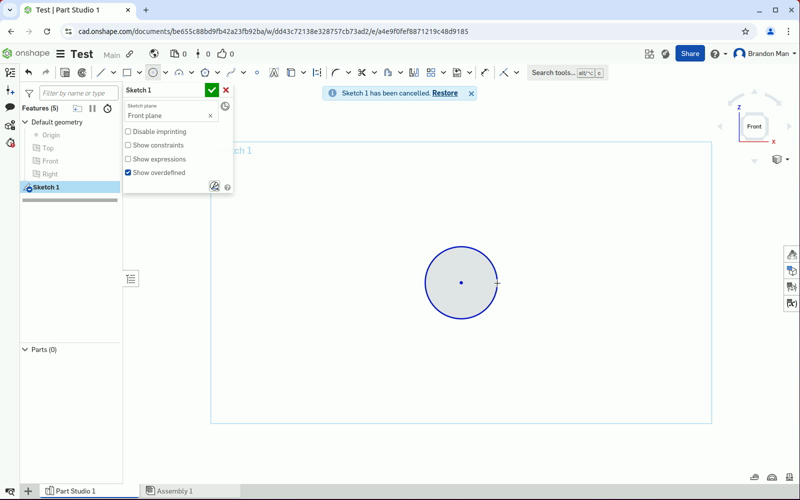
mouse_move(461, 282)
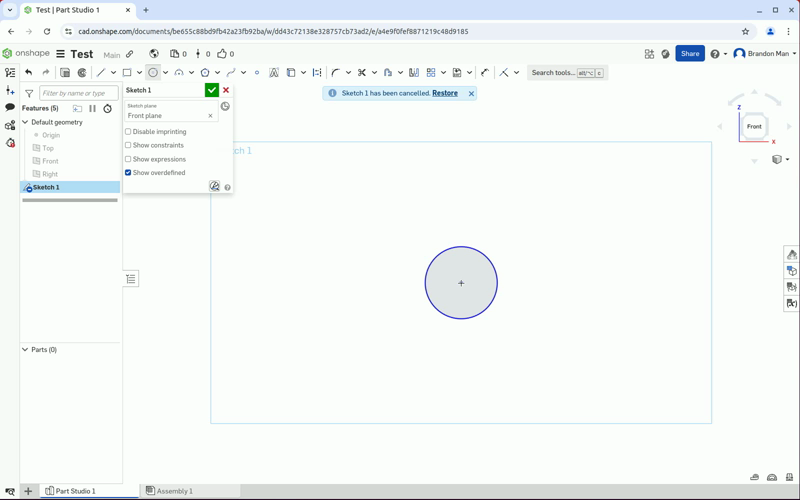
click(461, 282)
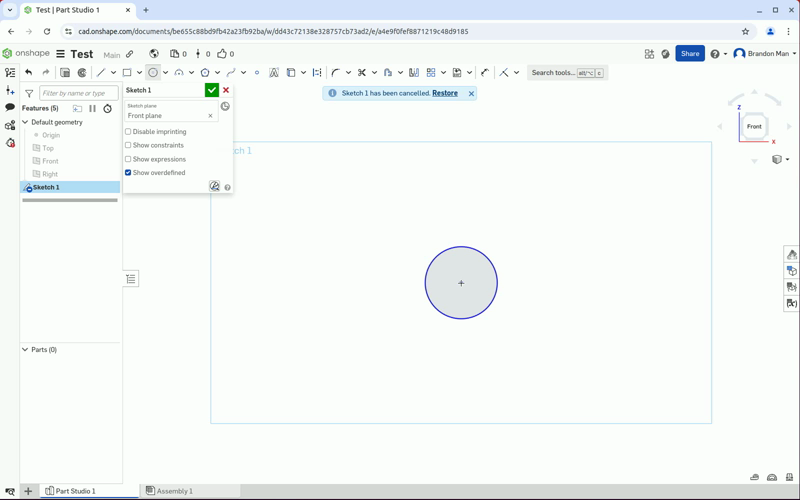
key_up(shift)
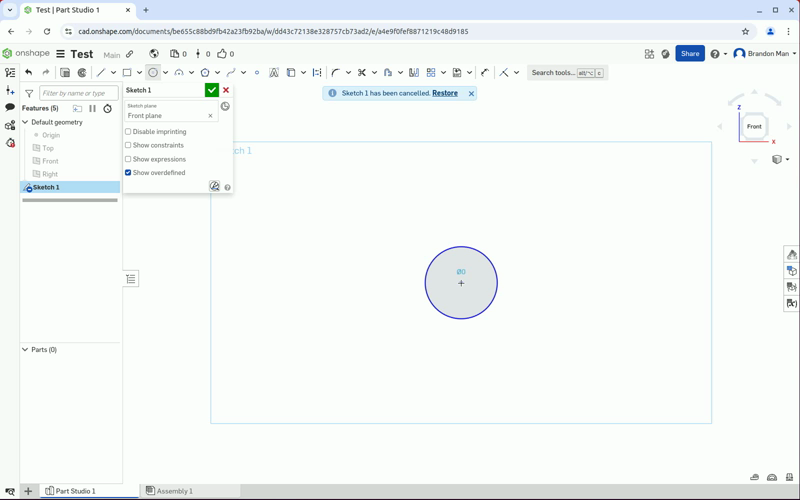
mouse_move(479, 282)
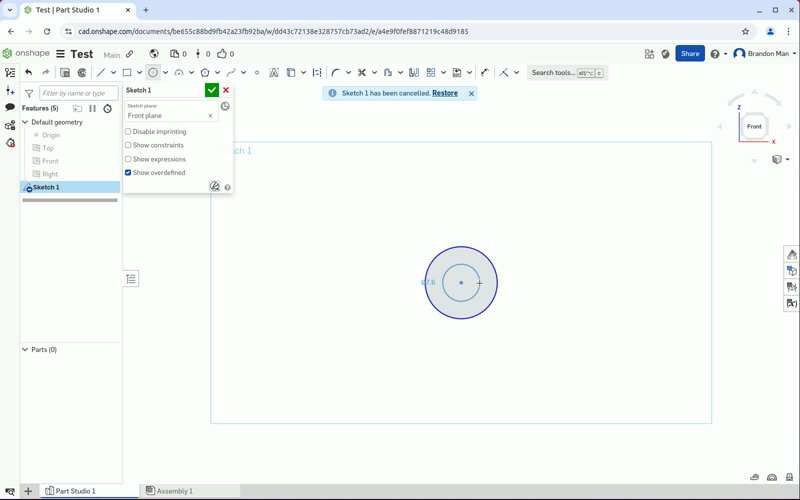
click(479, 282)
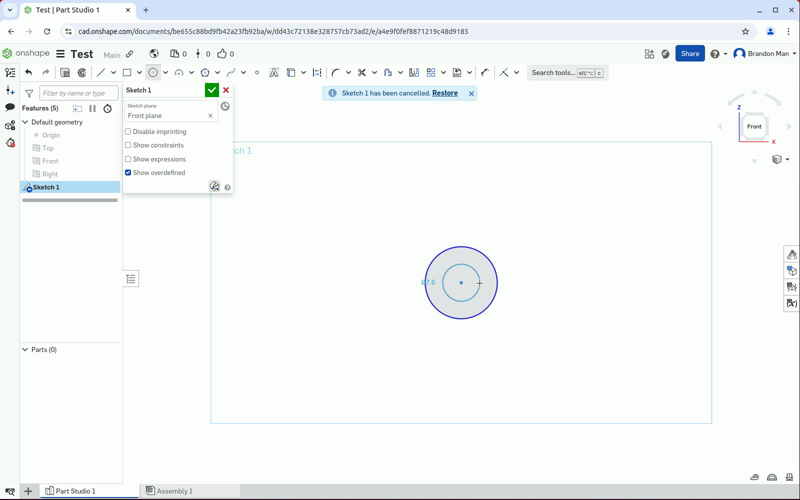
key(esc)
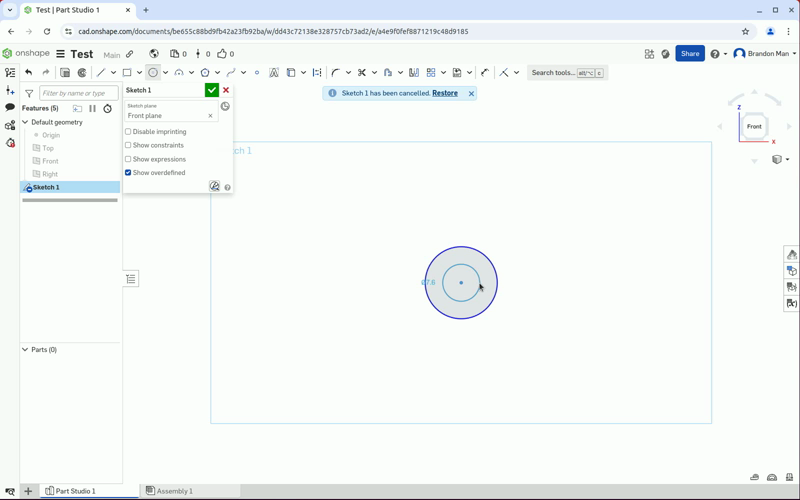
mouse_move(468, 262)
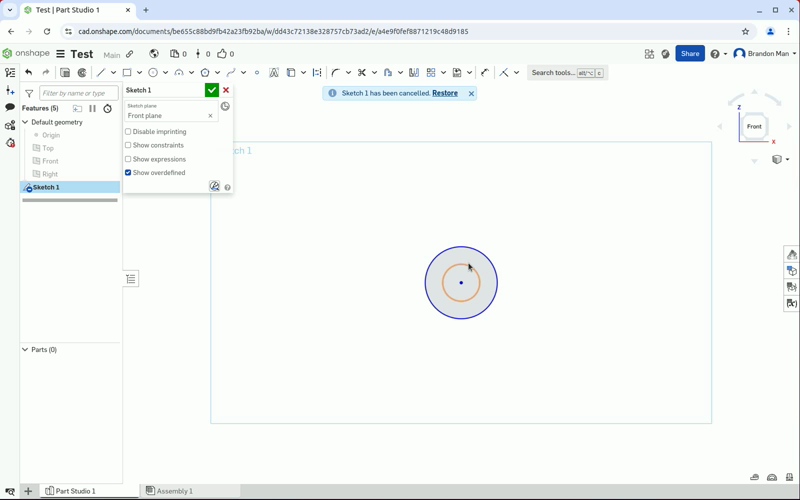
click(468, 262)
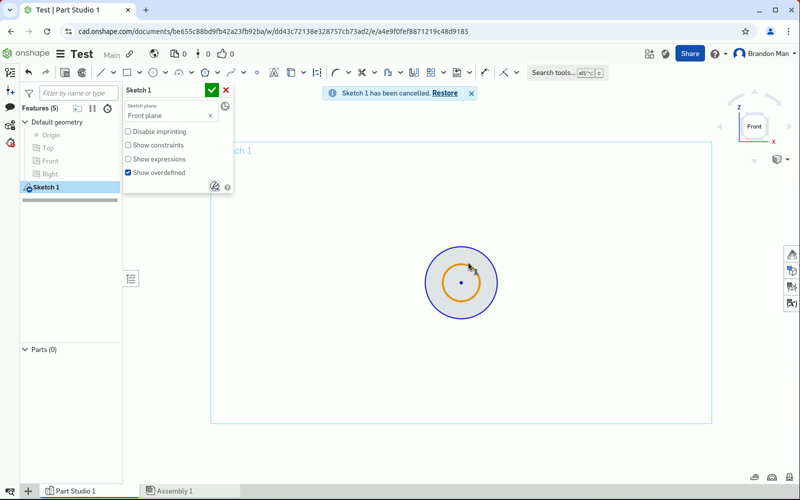
mouse_move(73, 352)
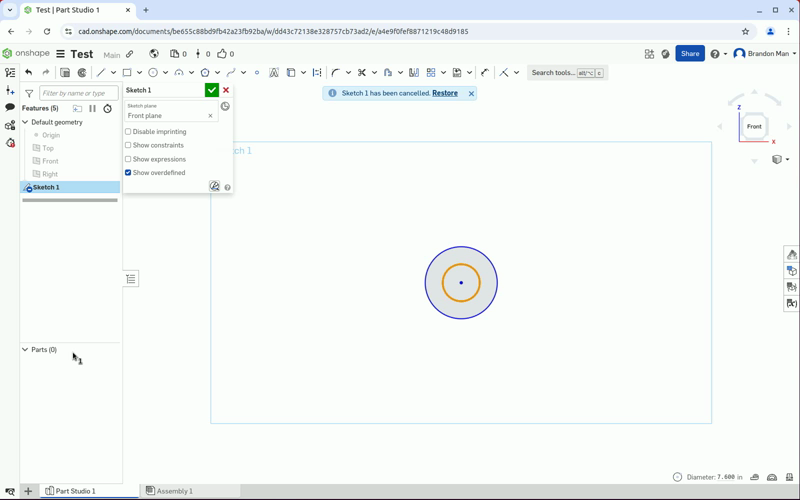
key(shift+y)
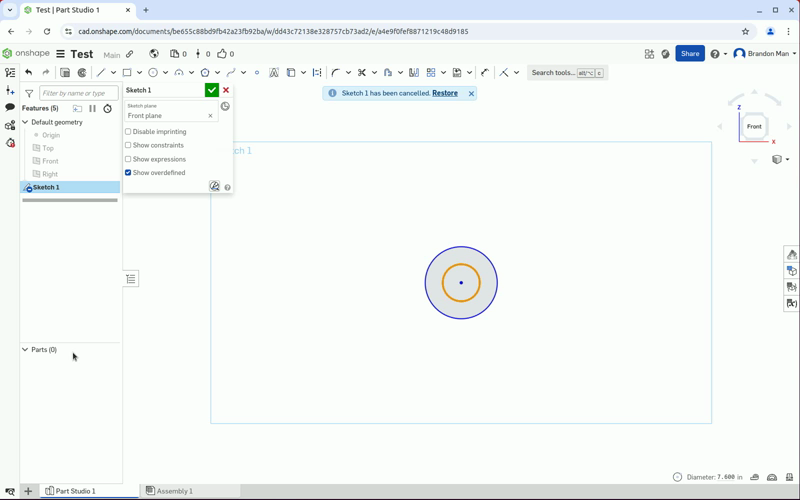
key(shift+e)
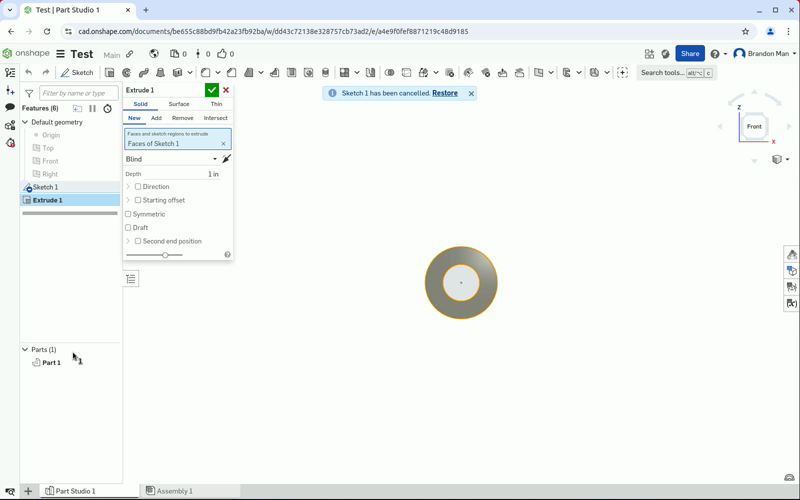
mouse_move(143, 106)
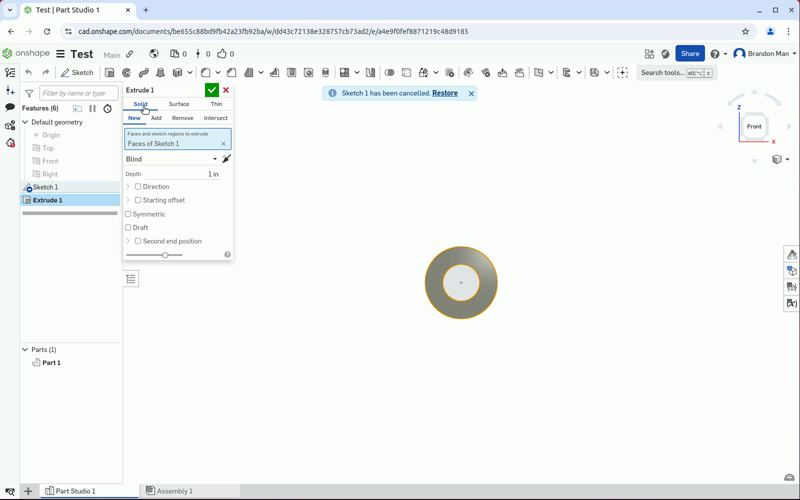
click(143, 106)
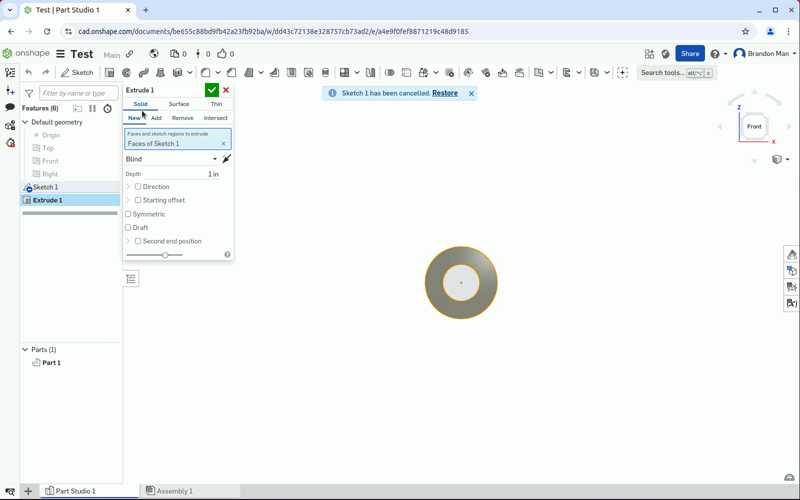
mouse_move(137, 120)
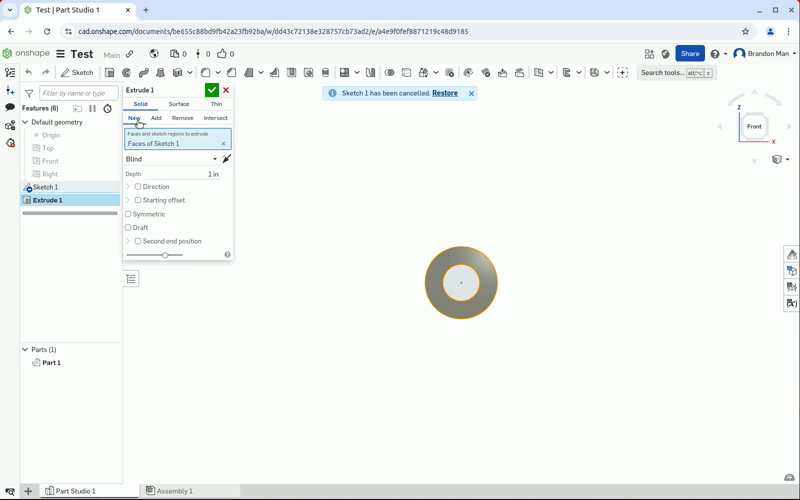
click(137, 120)
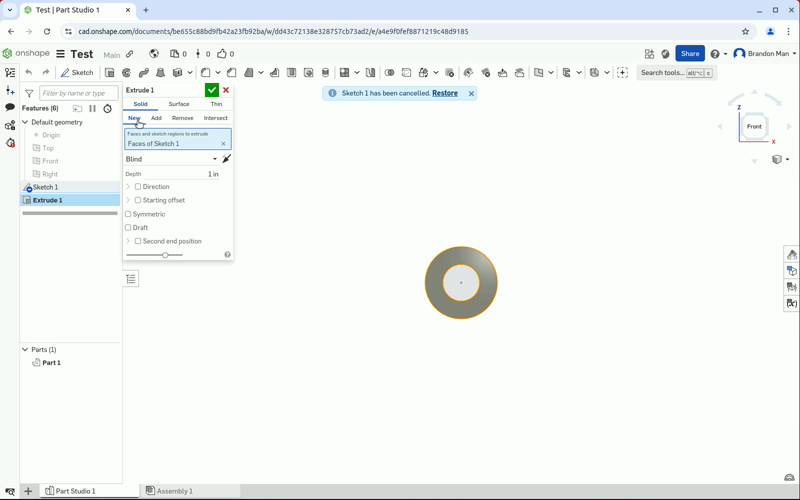
key(tab, 4)
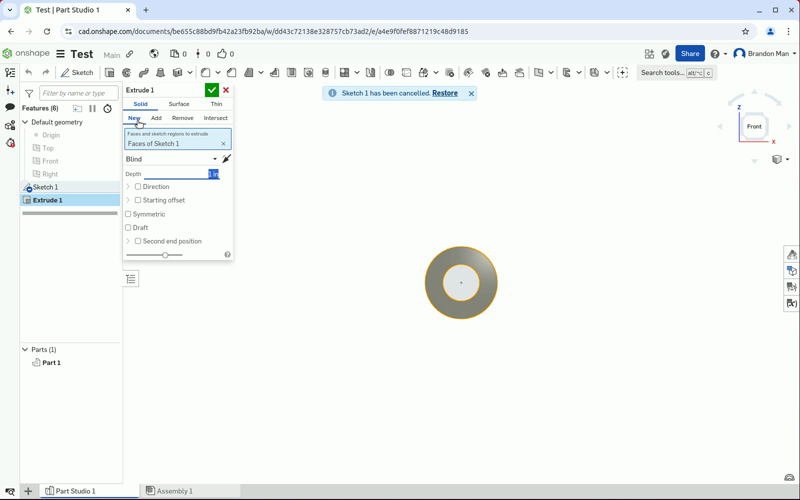
text(3.129)
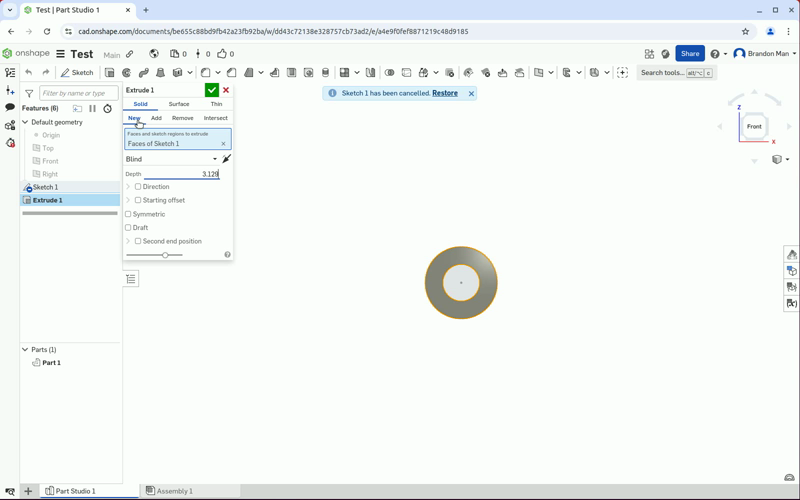
key(enter)
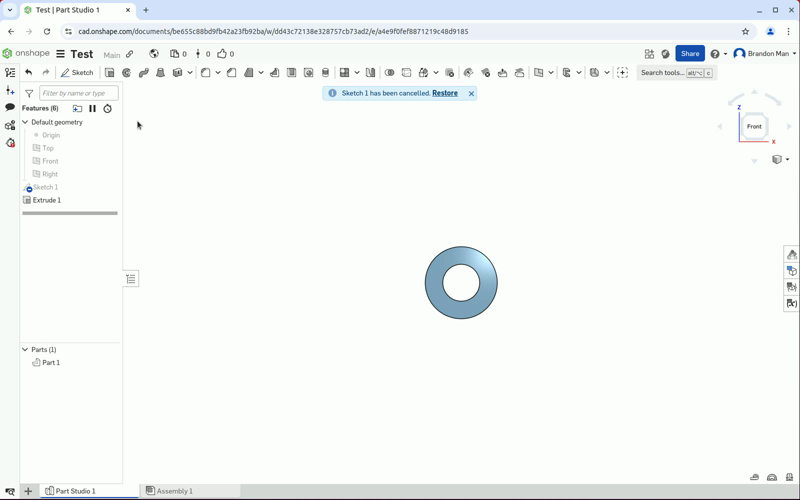
key(shift+h)
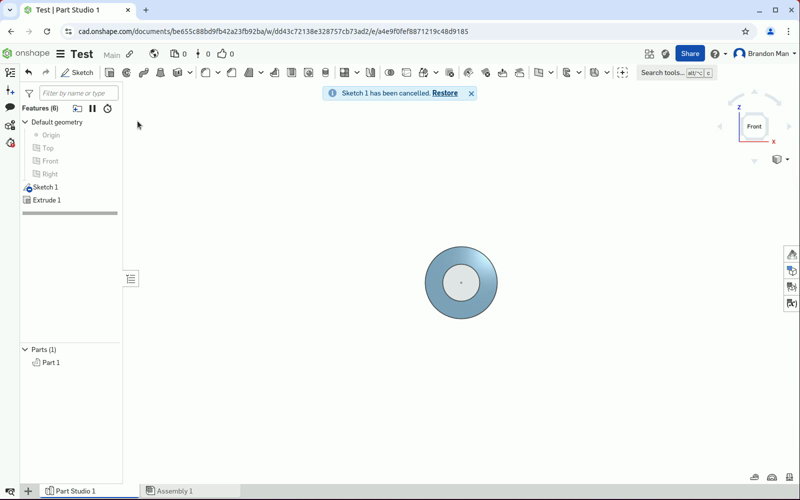
key(shift+h)
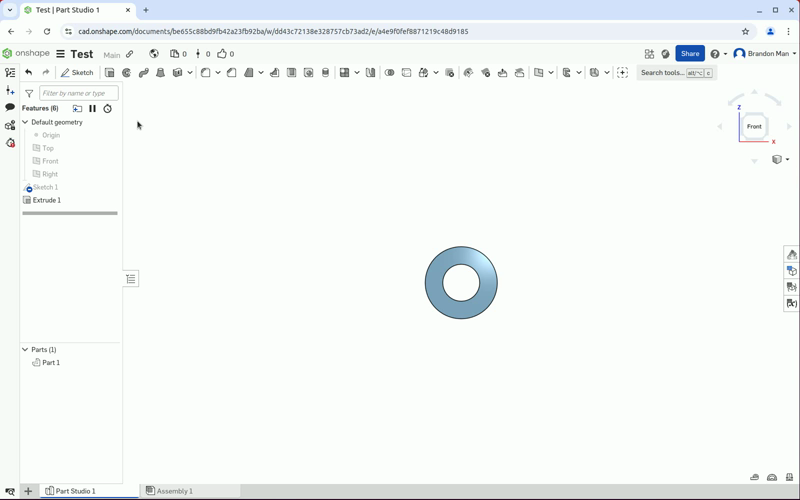
mouse_move(73, 189)
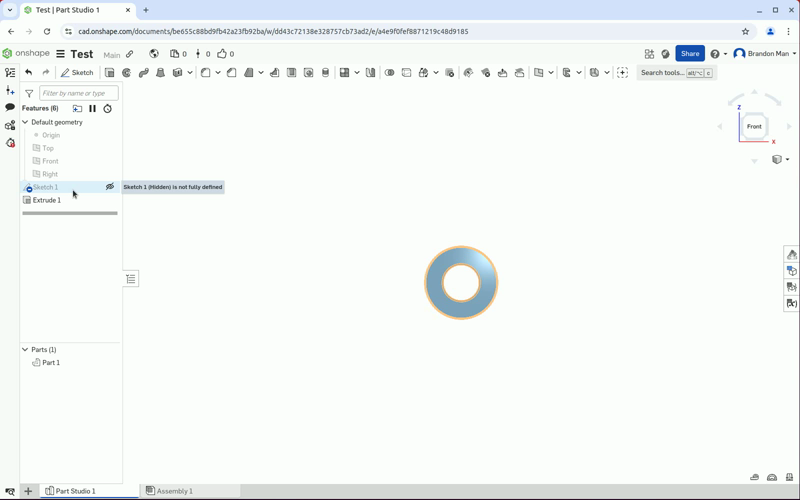
click(73, 189)
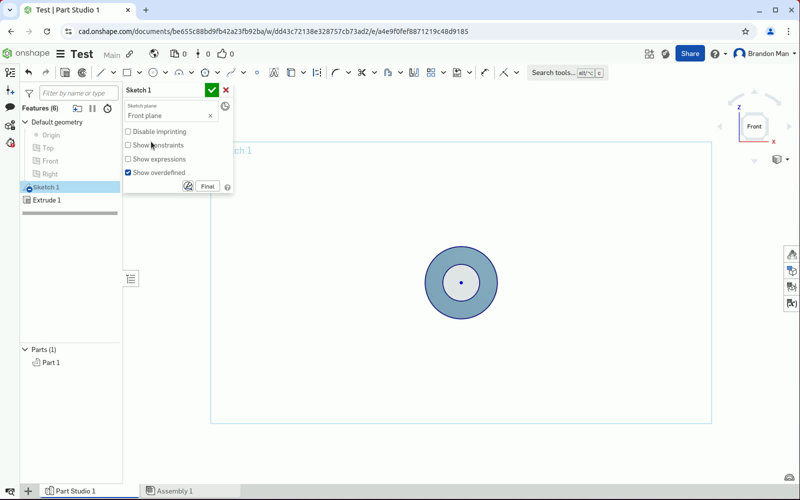
mouse_move(229, 92)
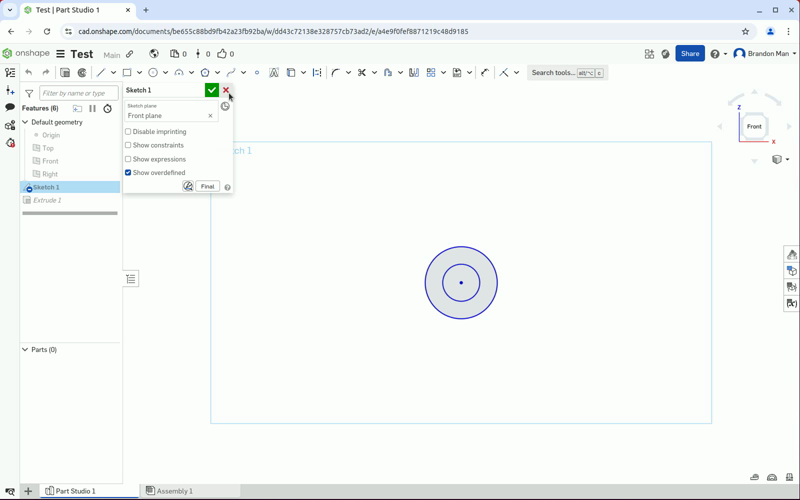
click(229, 92)
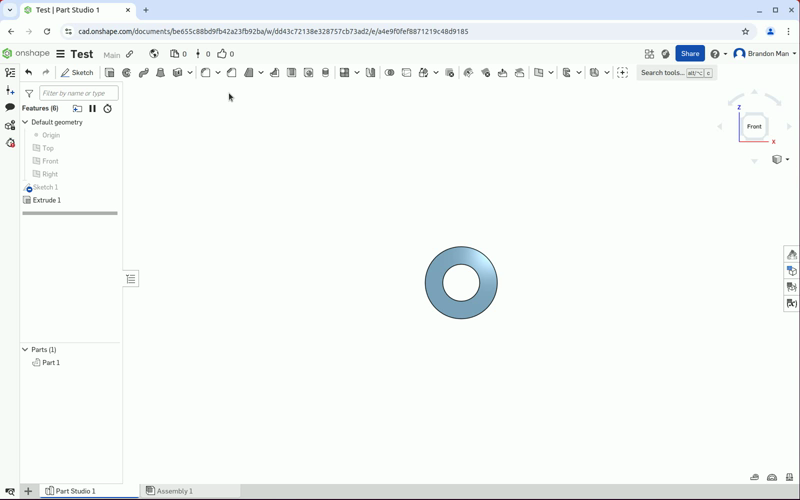
mouse_move(541, 75)
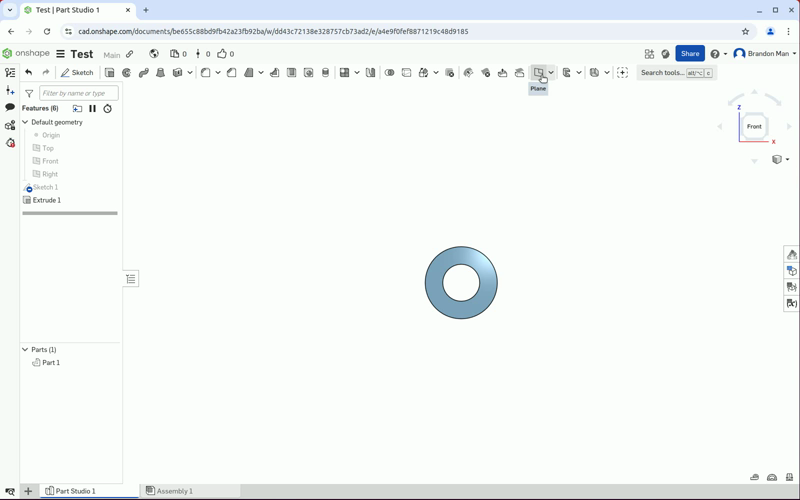
click(541, 75)
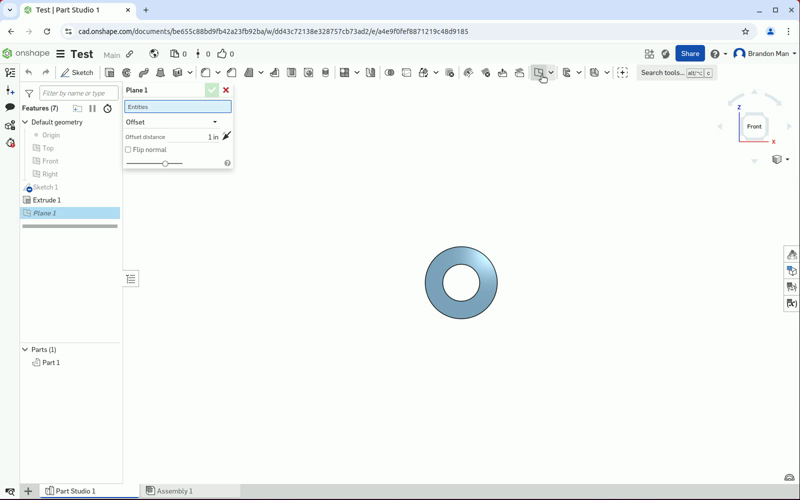
mouse_move(73, 163)
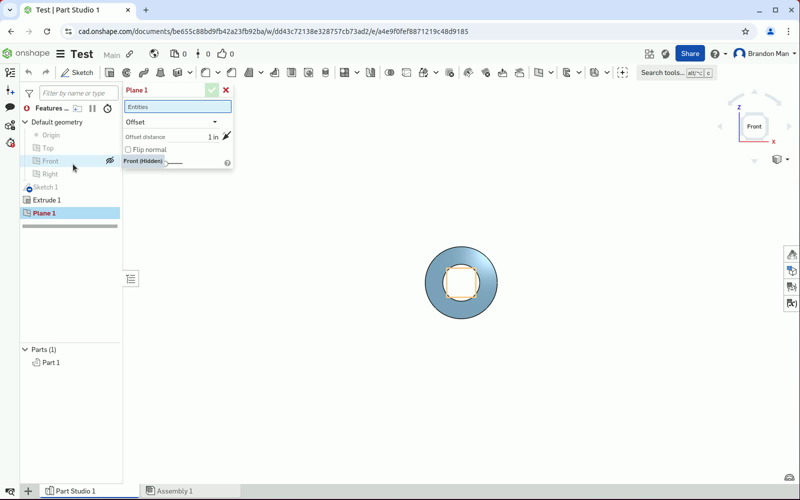
click(73, 163)
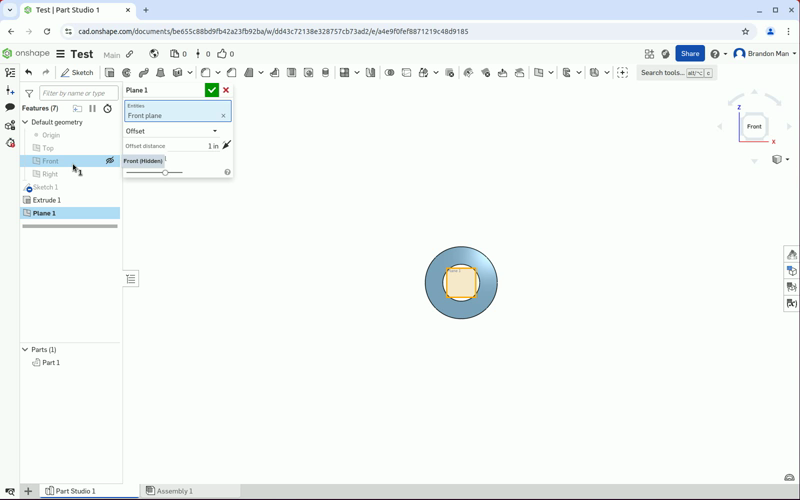
key(tab, 2)
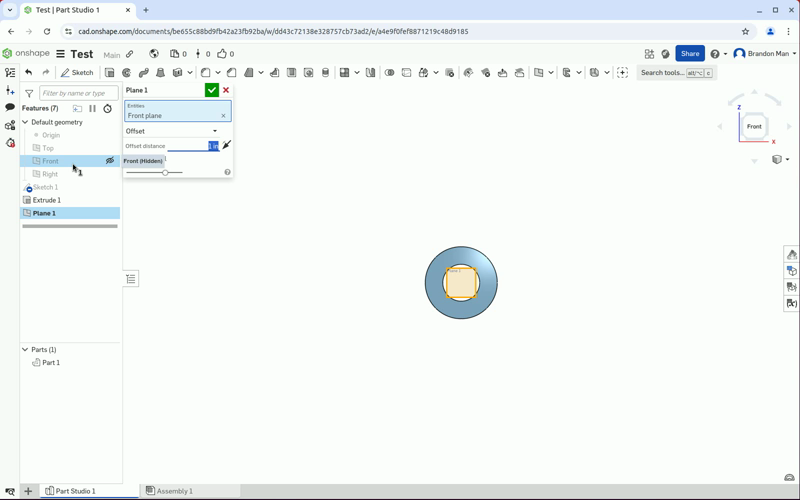
text(3.143)
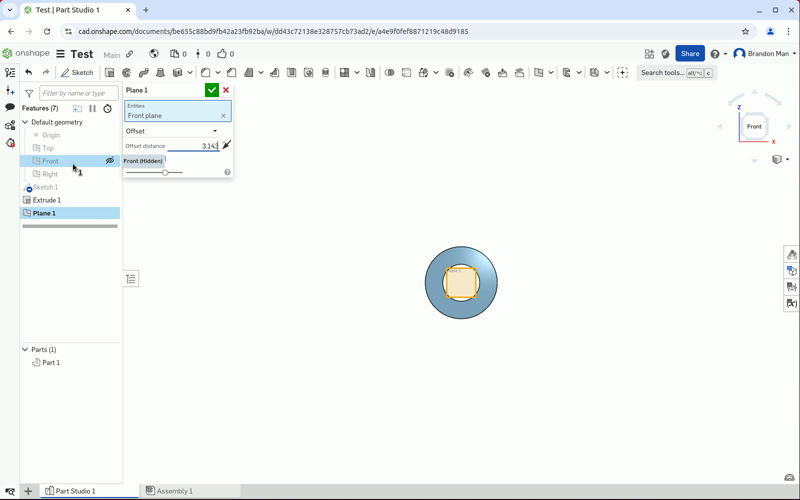
key(enter, 2)
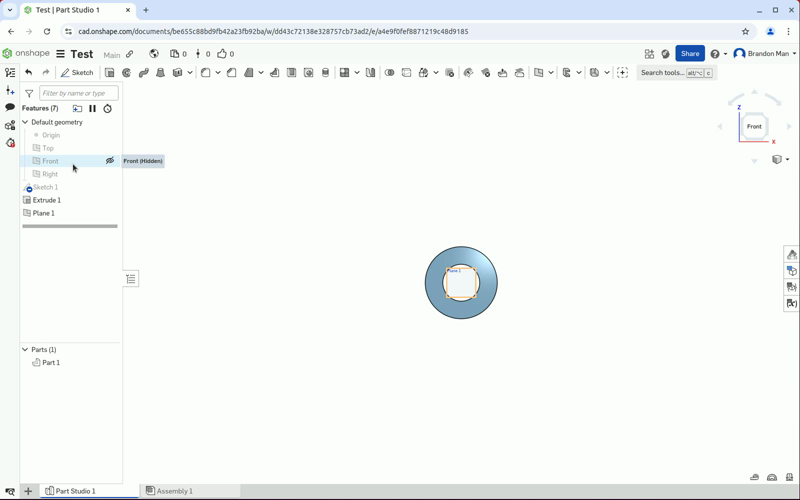
key(shift+s)
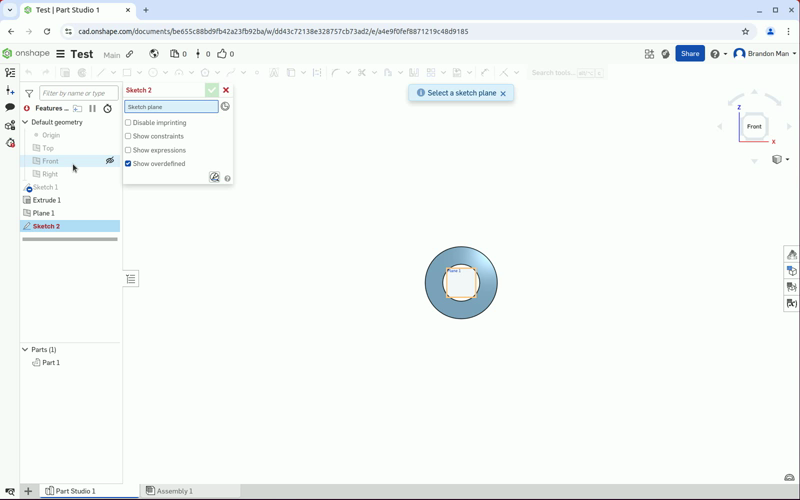
mouse_move(73, 215)
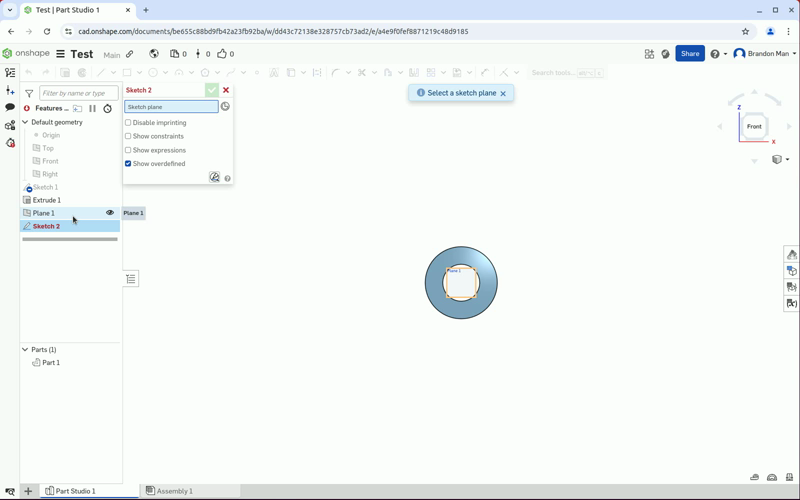
click(73, 215)
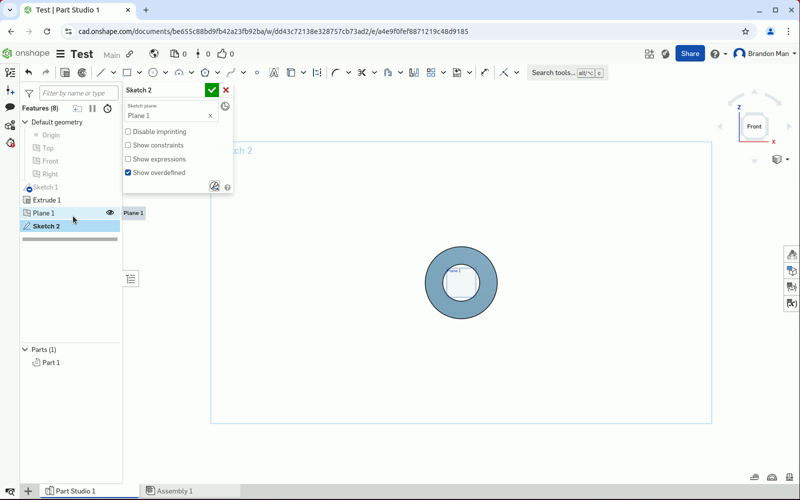
mouse_move(73, 352)
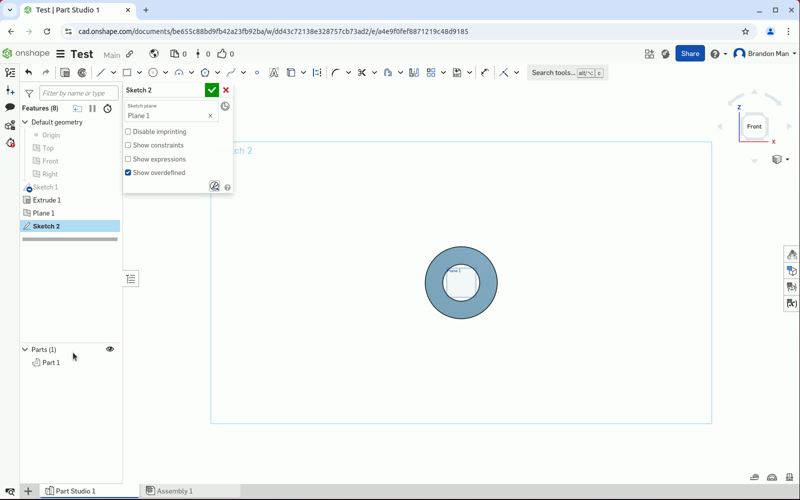
key(y)
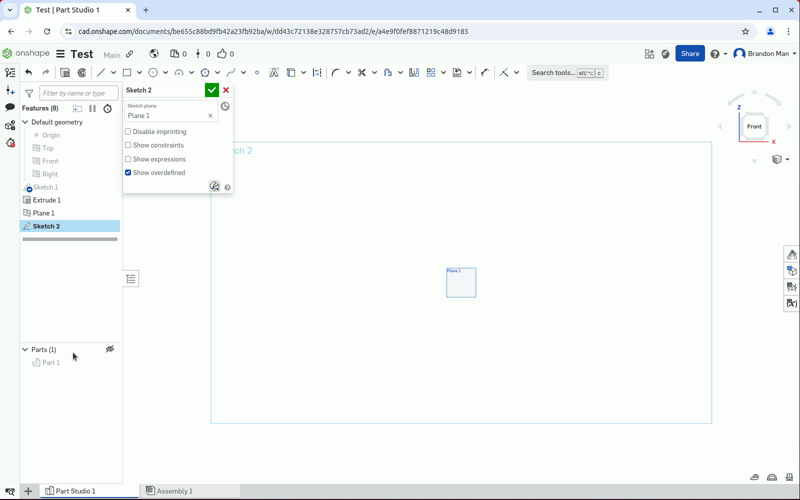
key(c)
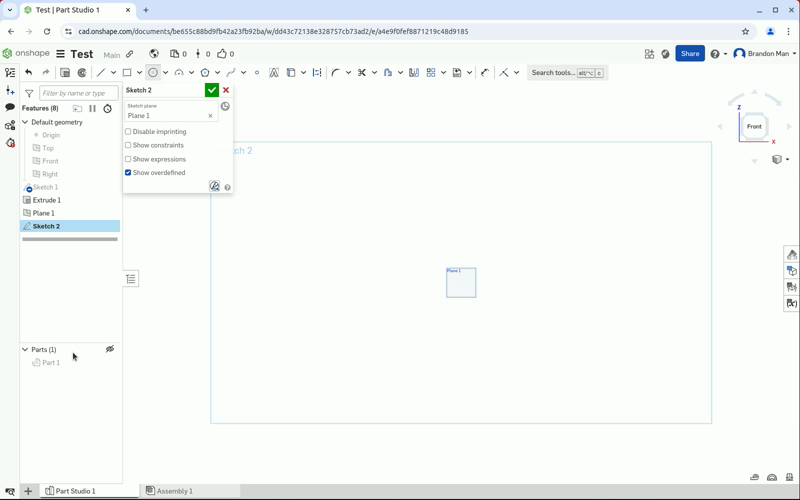
key_down(shift)
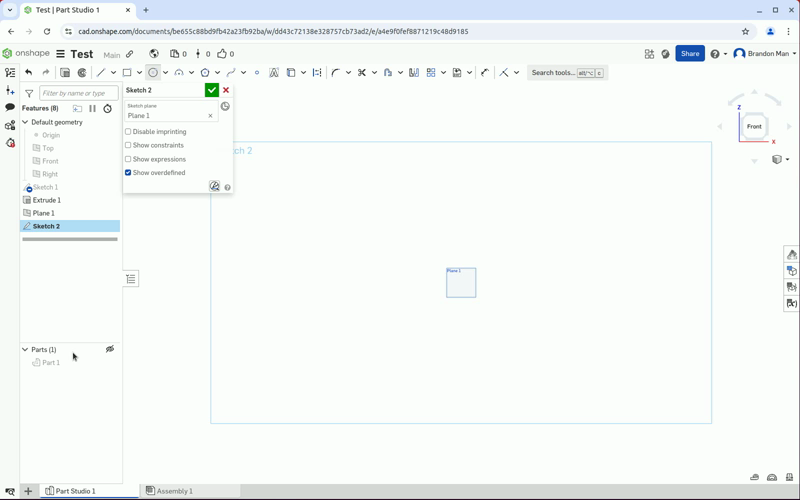
mouse_move(461, 282)
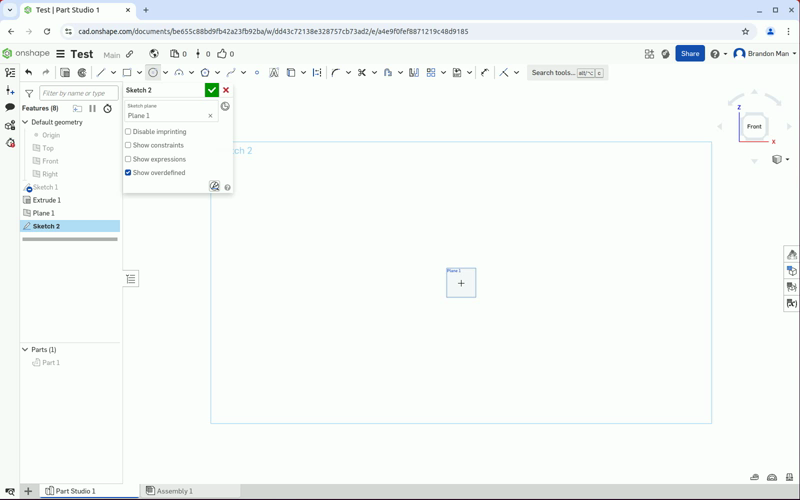
click(461, 282)
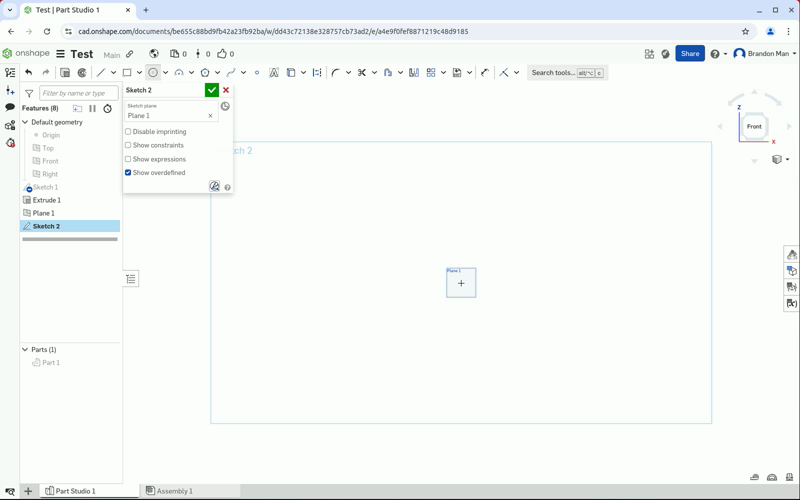
key_up(shift)
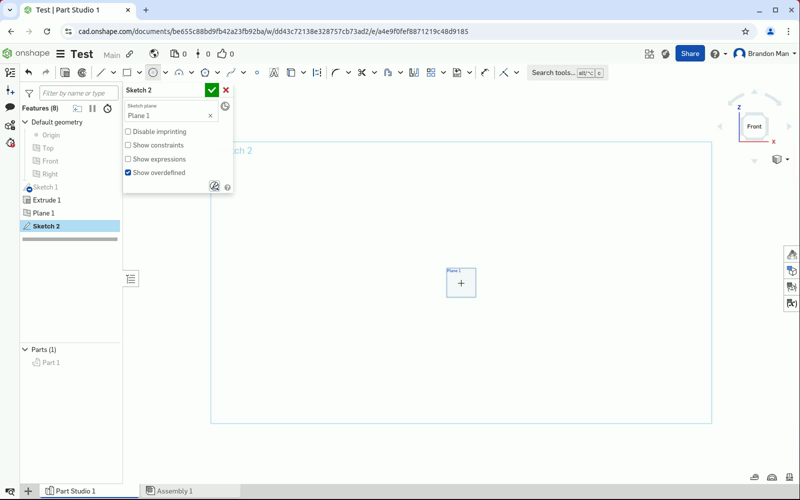
mouse_move(494, 282)
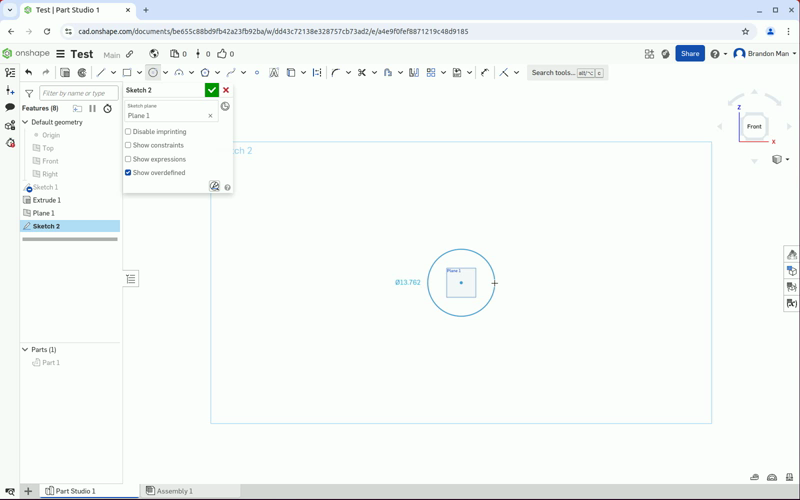
click(494, 282)
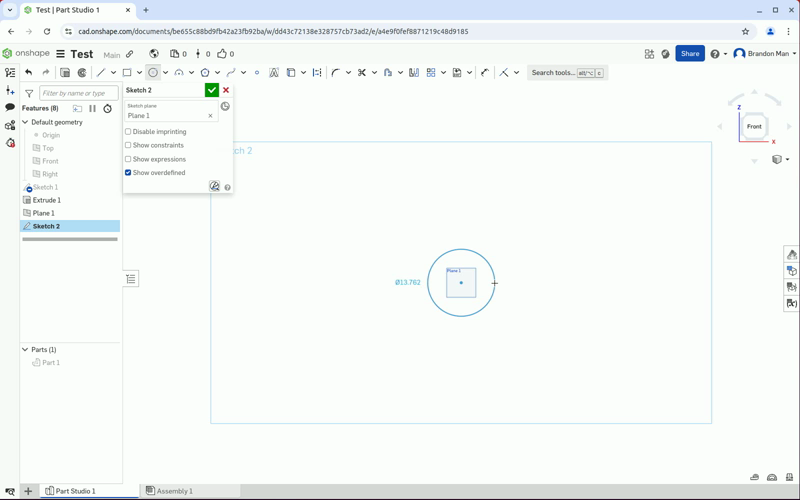
key(esc)
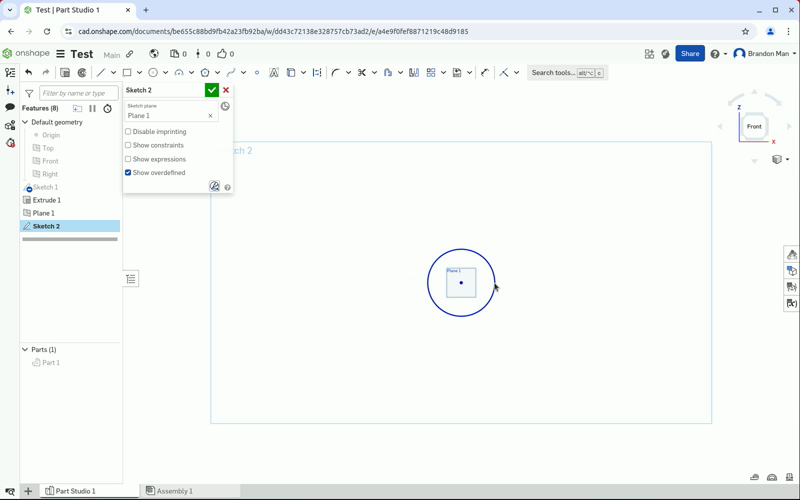
key(c)
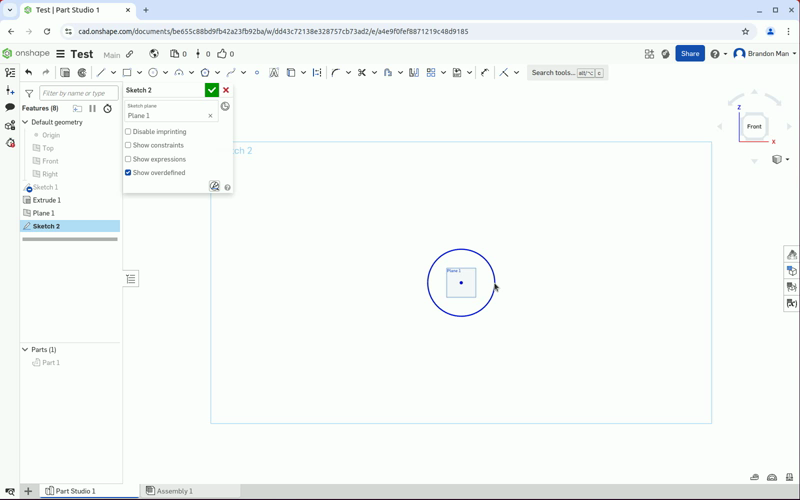
key_down(shift)
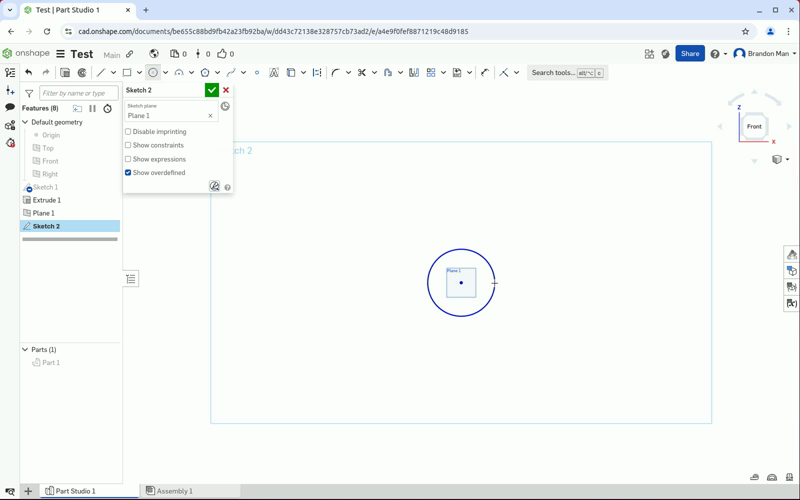
mouse_move(461, 282)
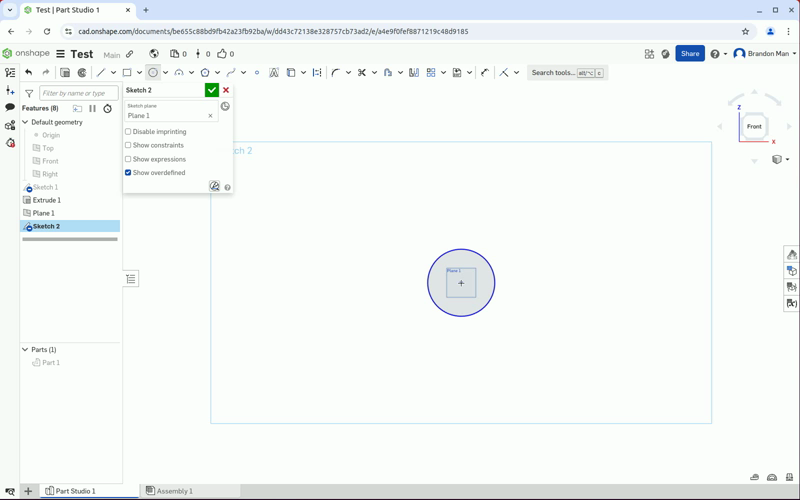
click(461, 282)
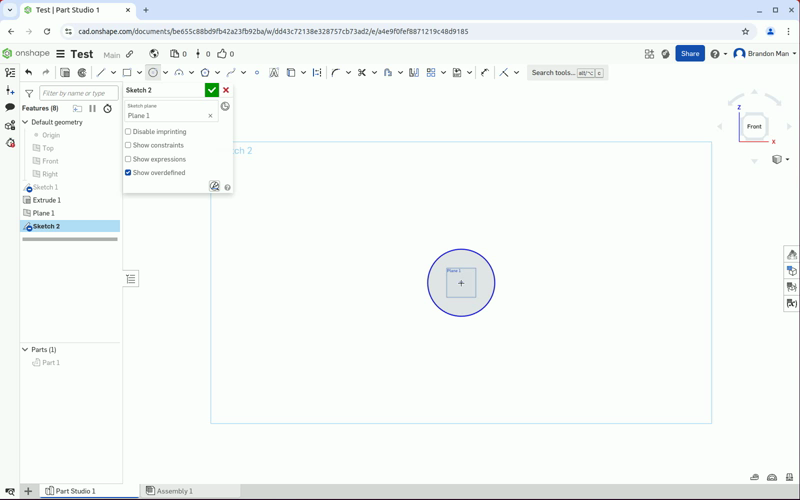
key_up(shift)
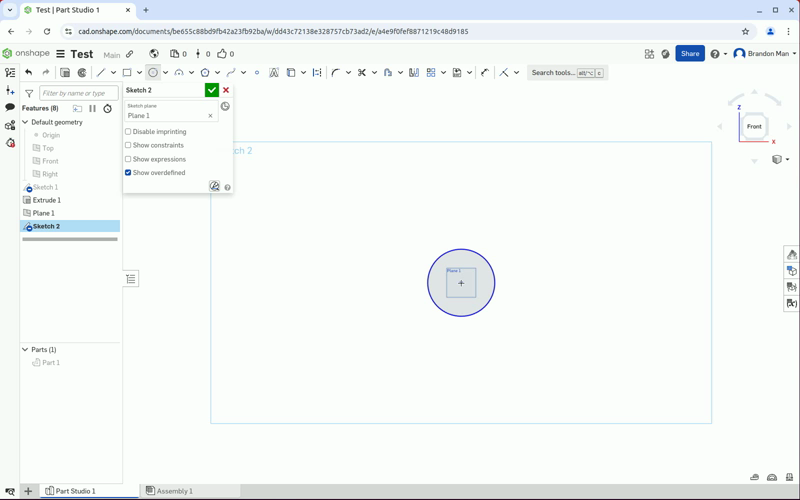
mouse_move(480, 282)
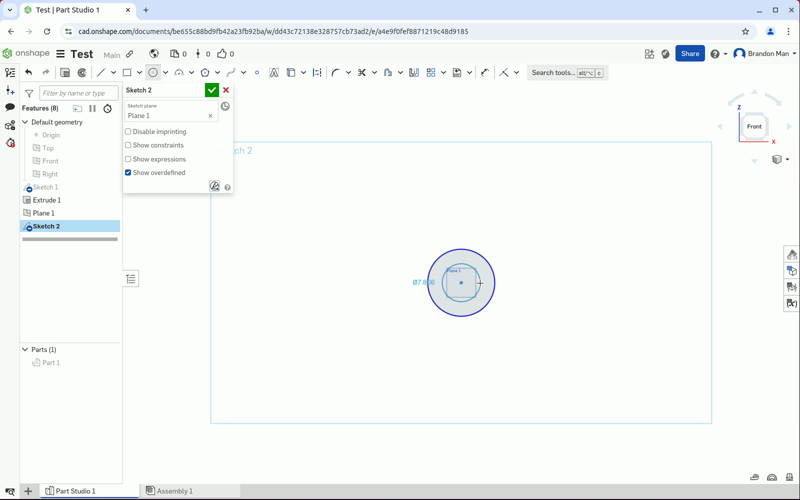
click(480, 282)
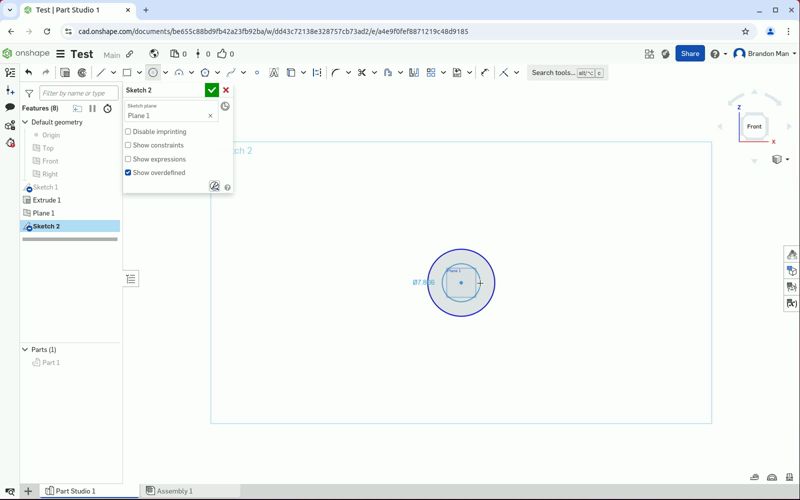
key(esc)
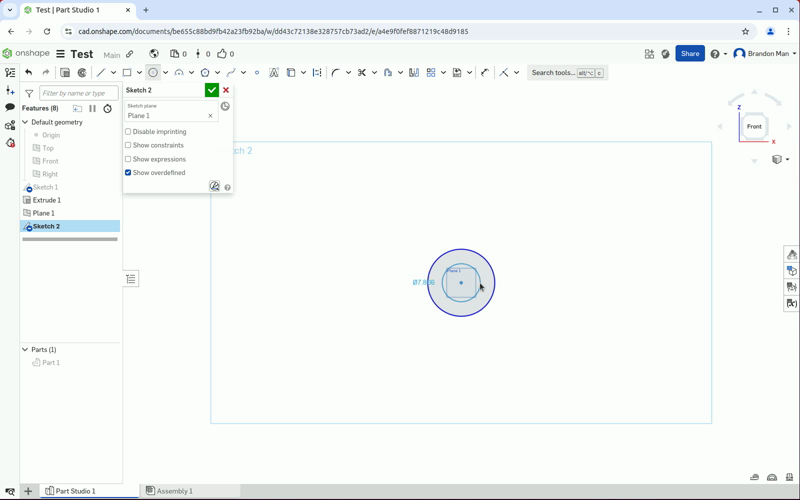
mouse_move(480, 290)
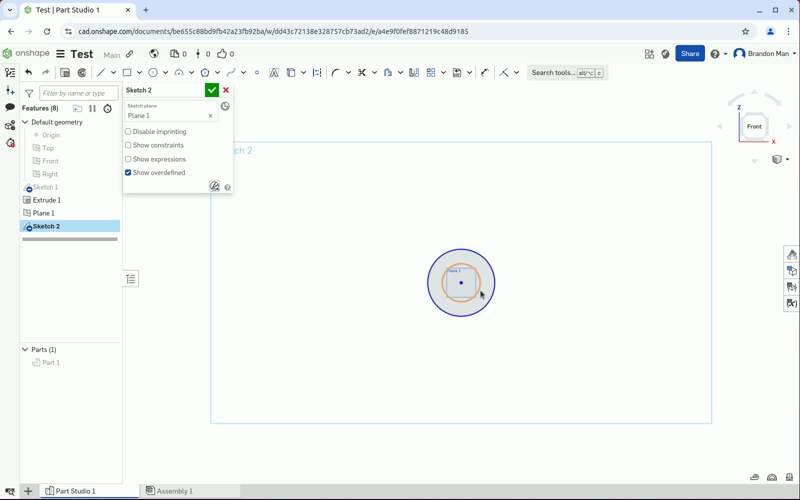
click(480, 290)
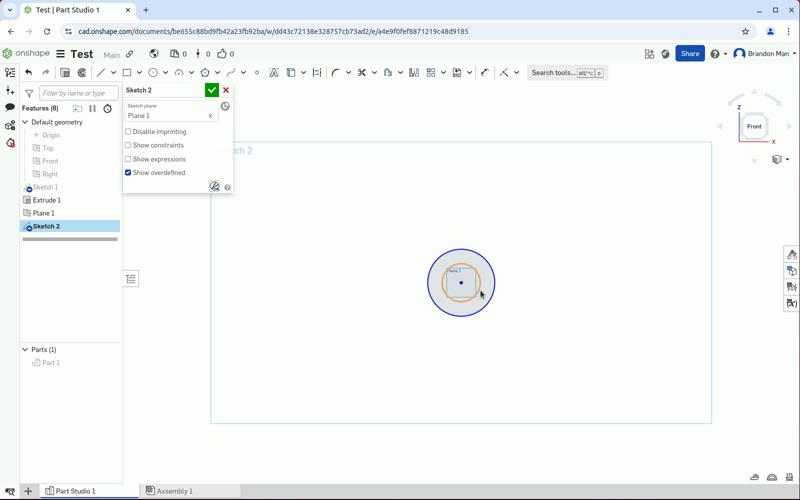
mouse_move(73, 352)
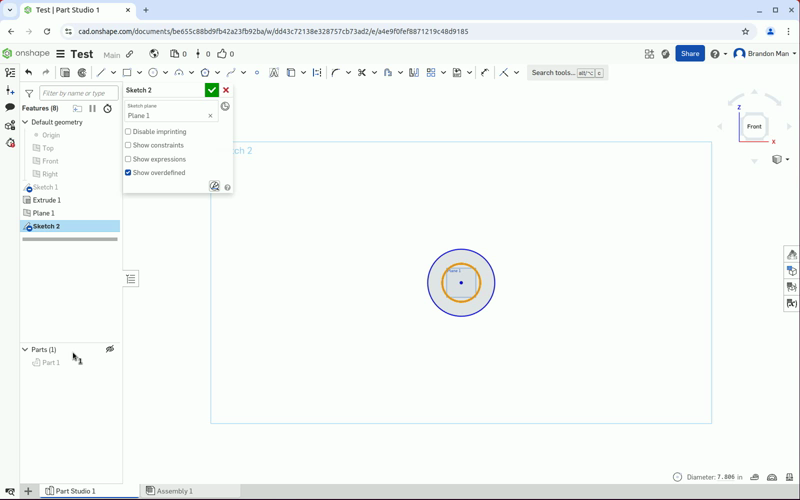
key(shift+y)
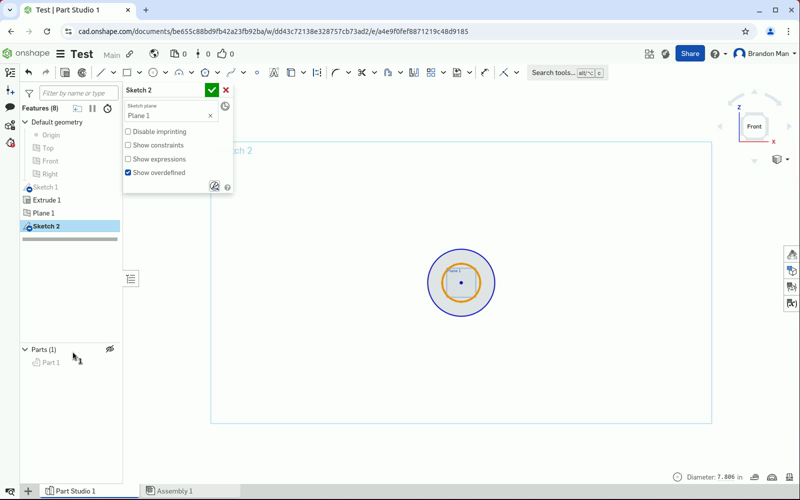
key(shift+e)
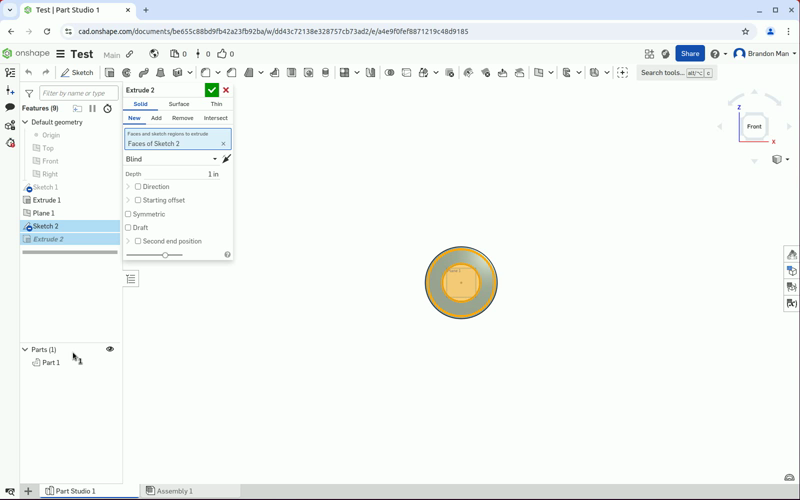
mouse_move(143, 106)
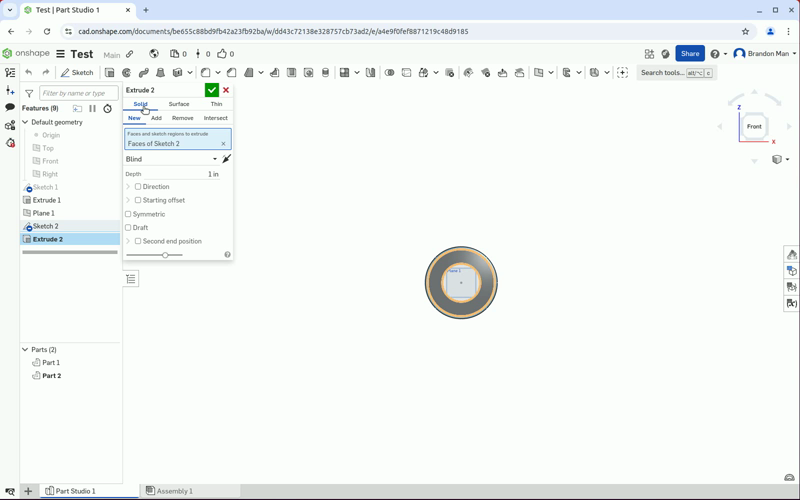
click(143, 106)
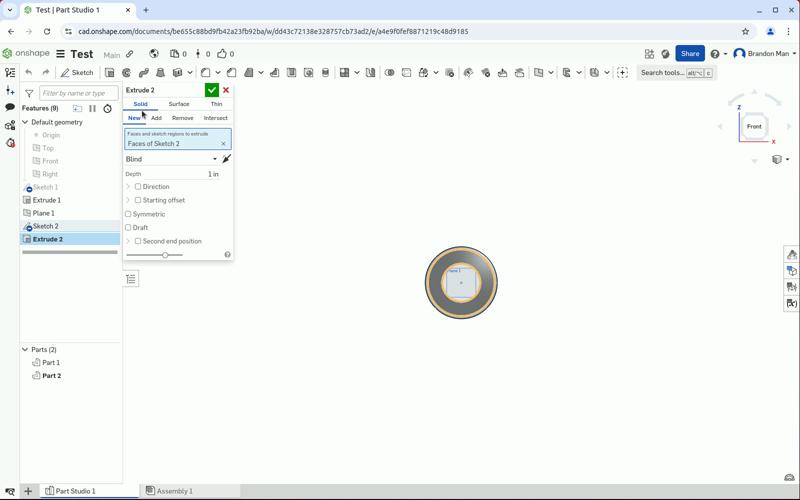
mouse_move(137, 120)
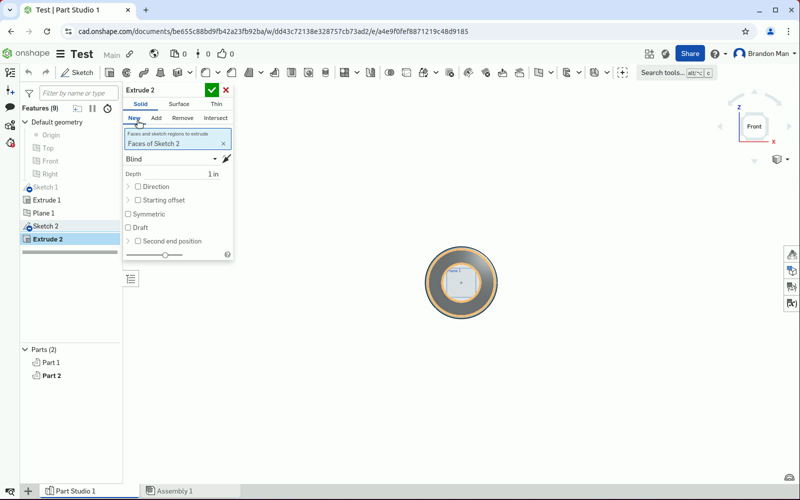
click(137, 120)
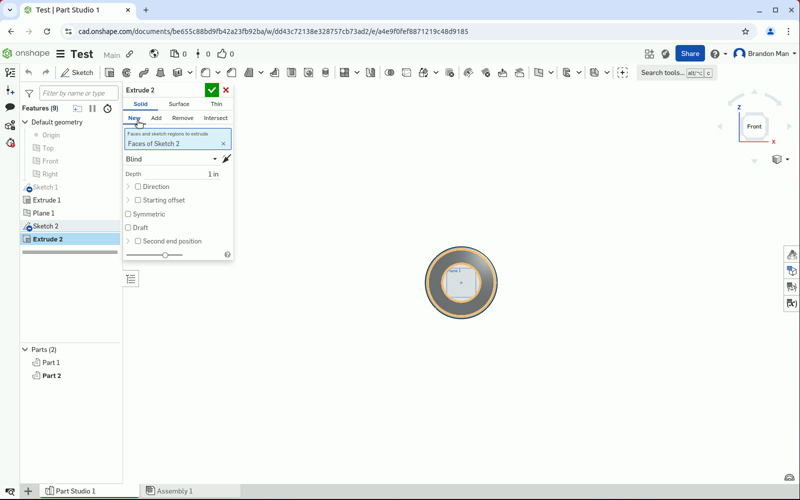
key(tab, 4)
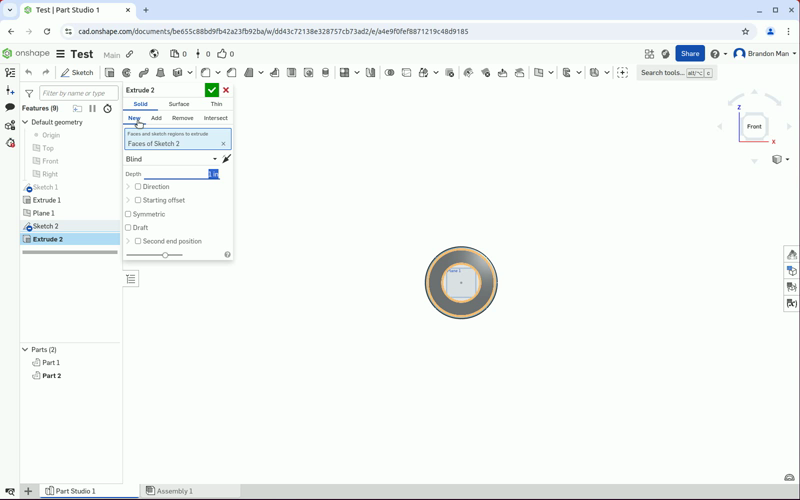
text(0.963)
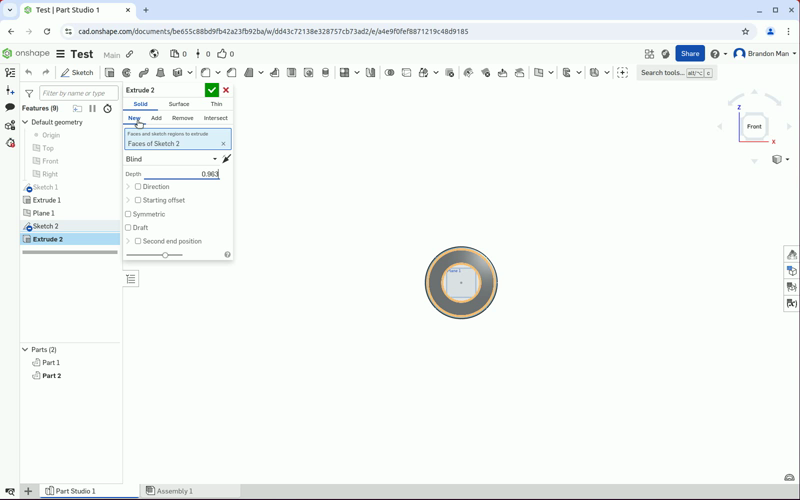
key(enter)
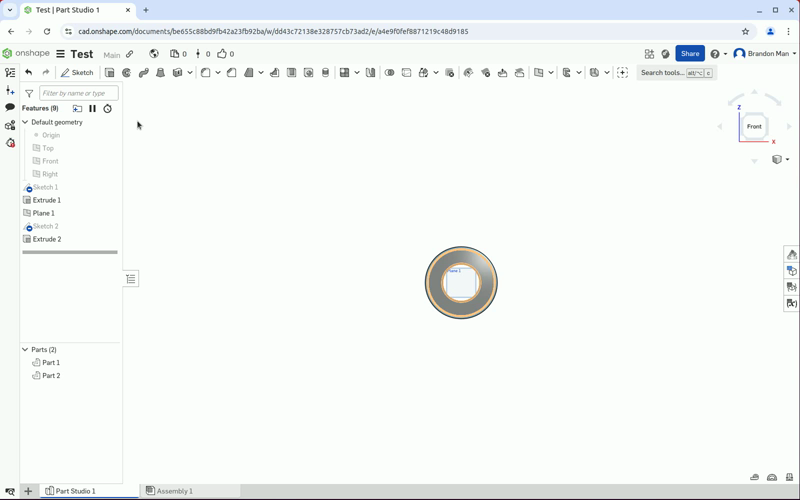
key(shift+h)
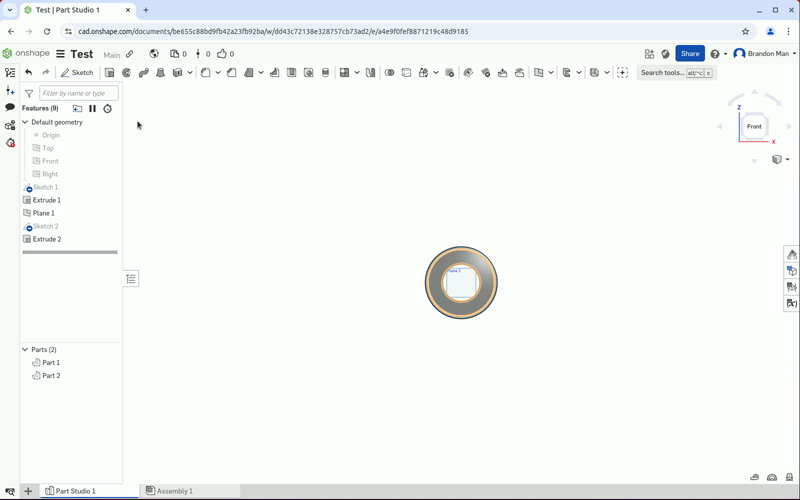
key(shift+h)
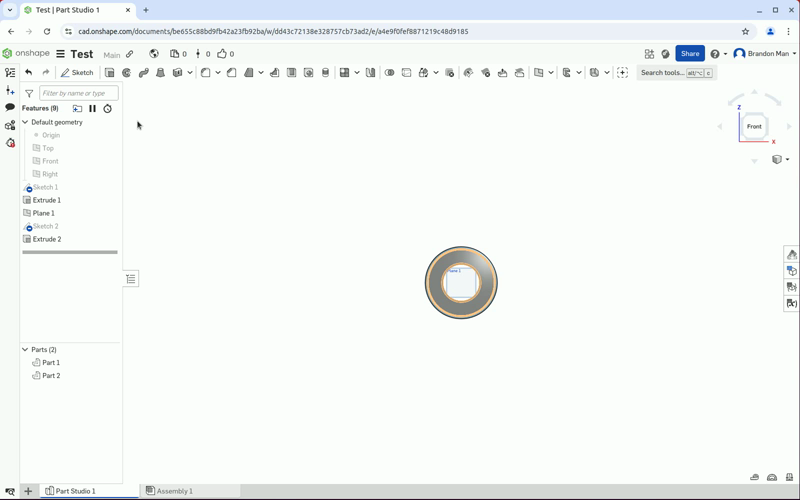
key(shift+7)
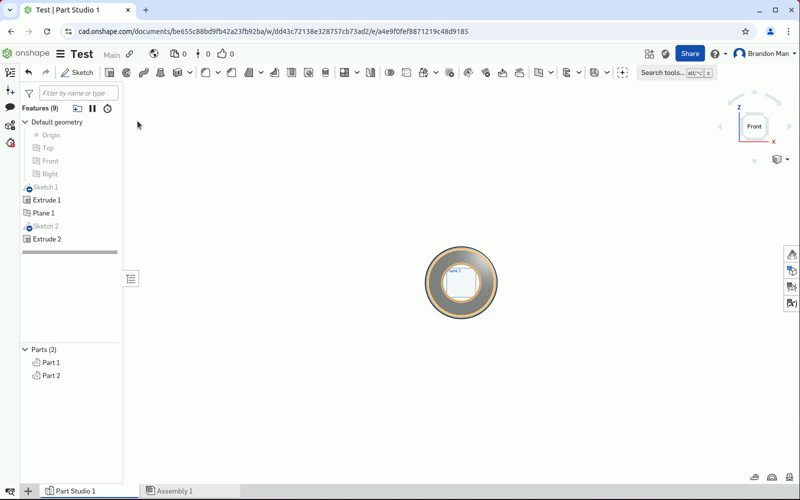
key(left, 2)
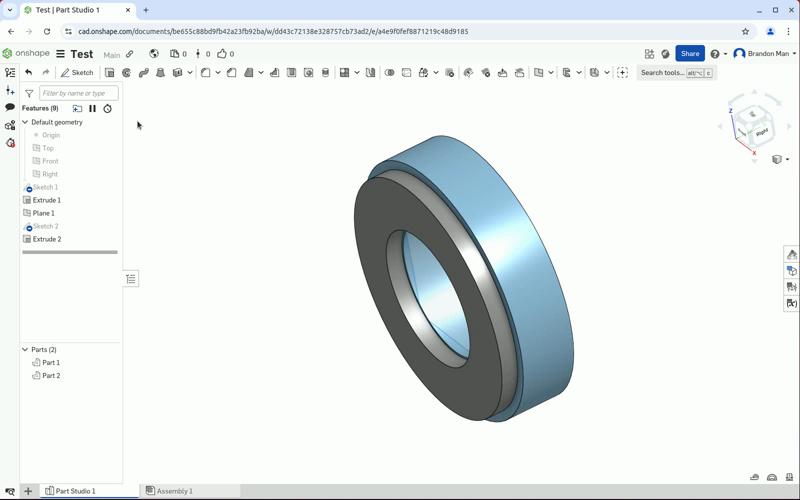
key(down, 2)
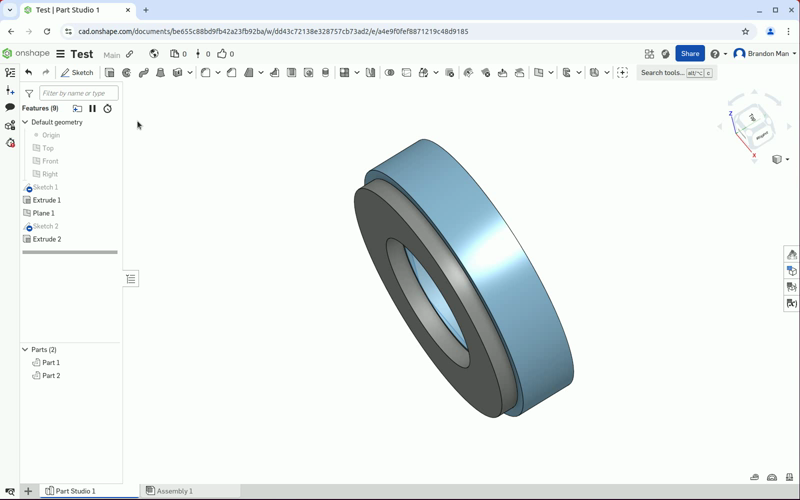
key(up, 2)
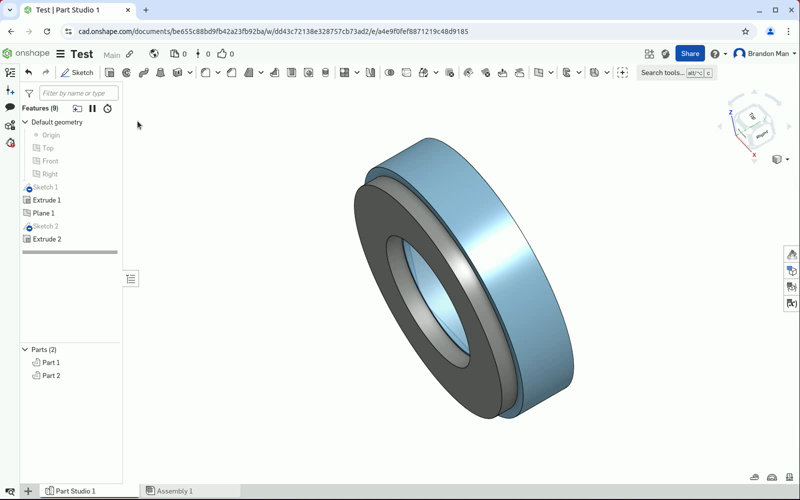
key(right, 2)
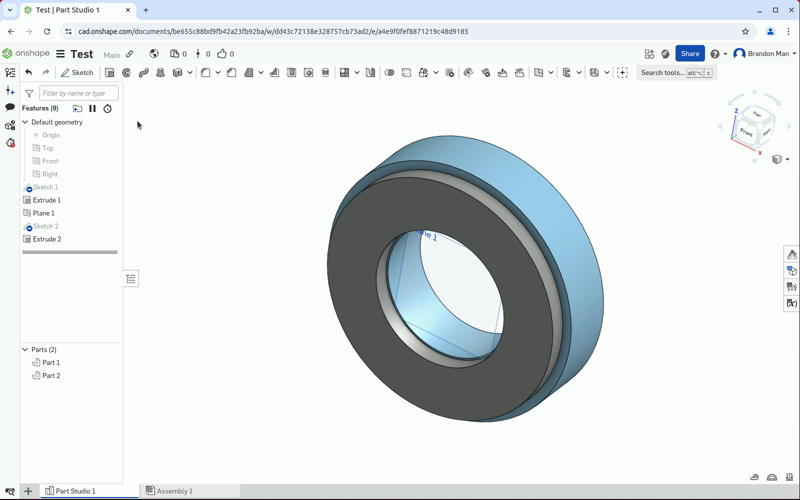
mouse_move(73, 189)
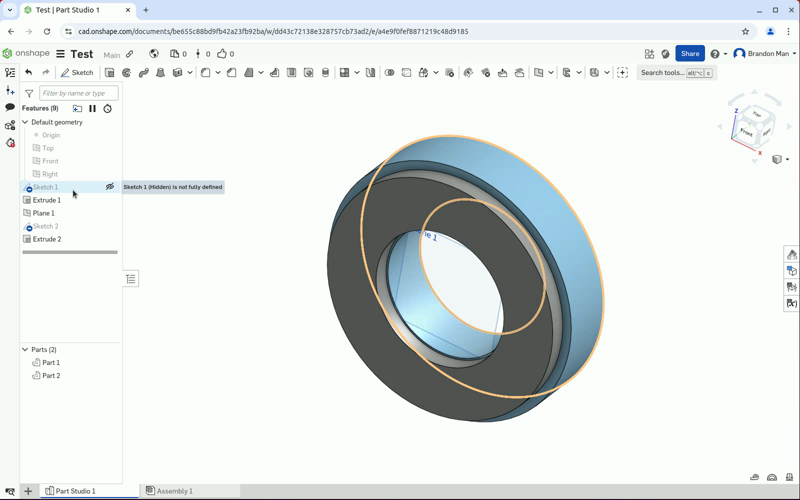
click(73, 189)